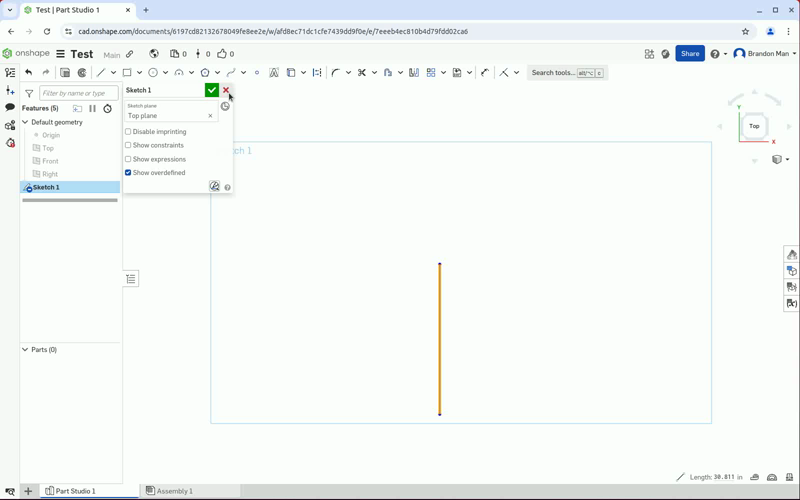
key(shift+h)
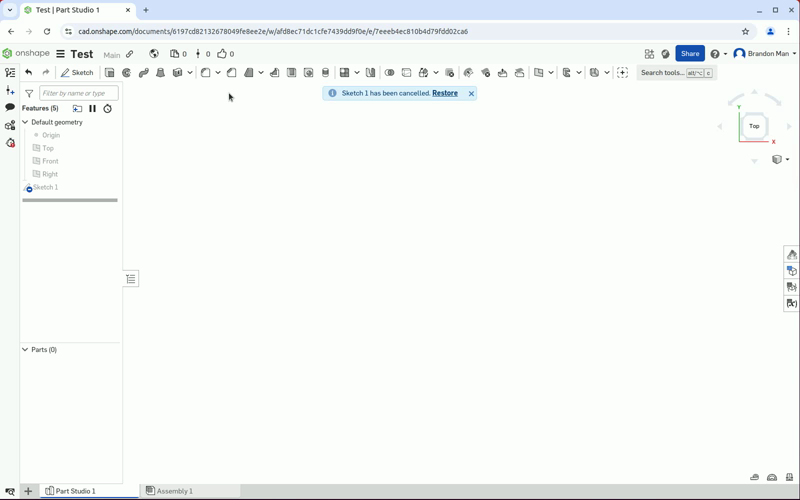
mouse_move(73, 352)
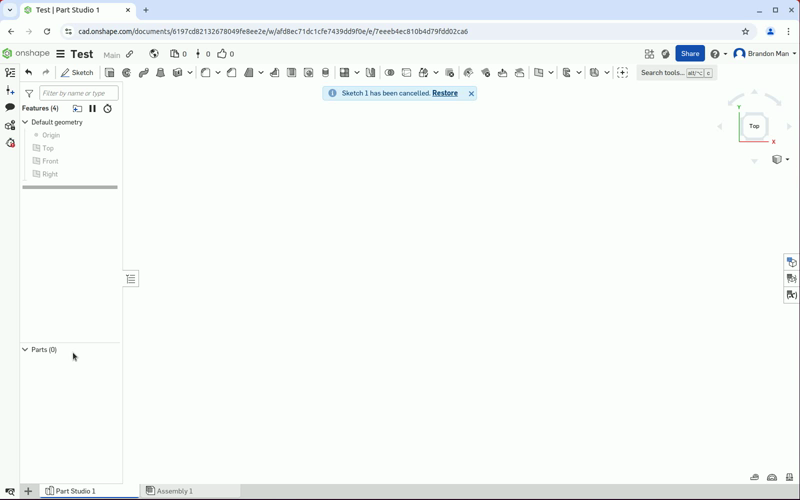
key(y)
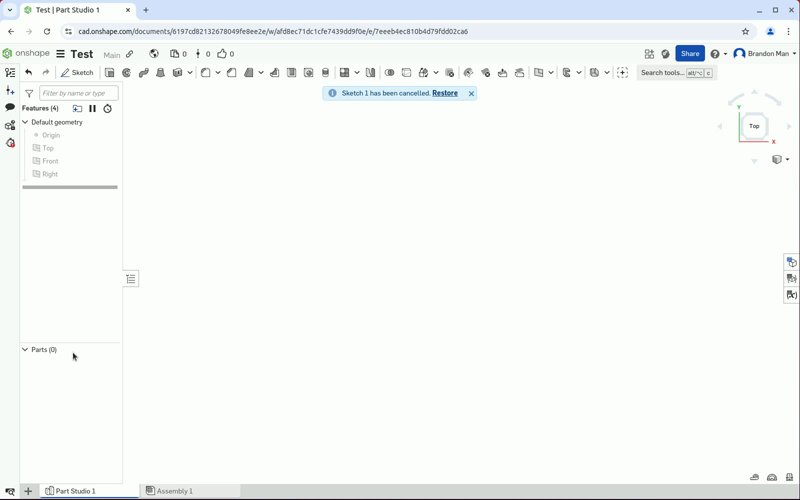
key(shift+p)
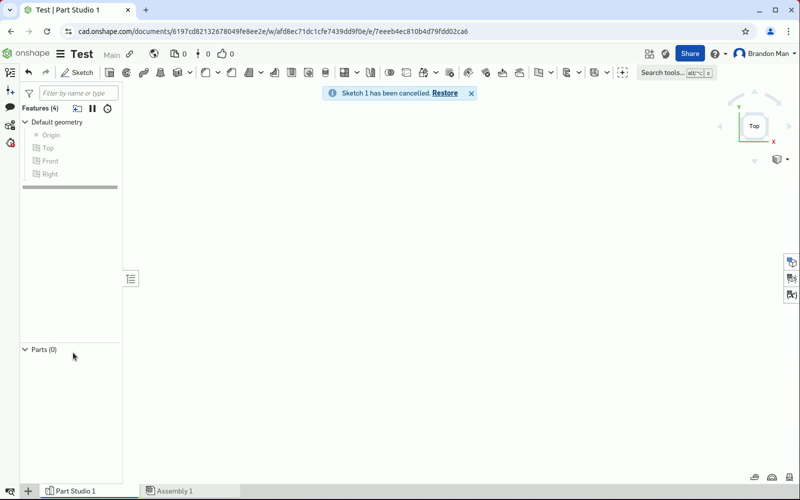
key(space)
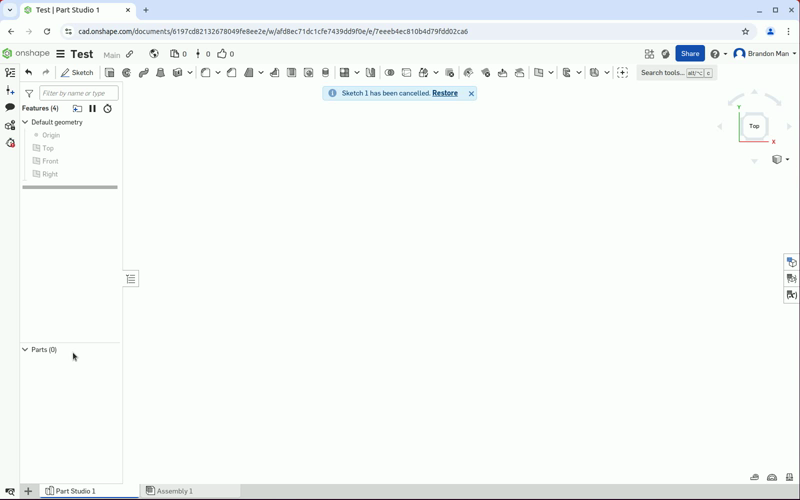
key_down(shift)
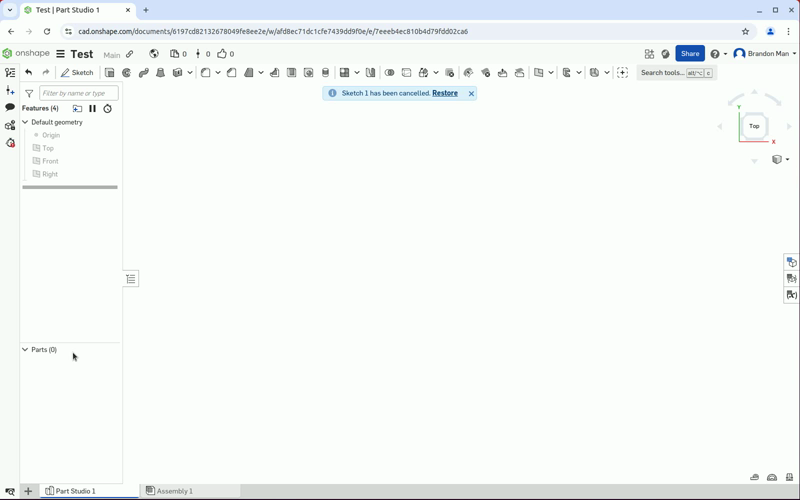
key(up)
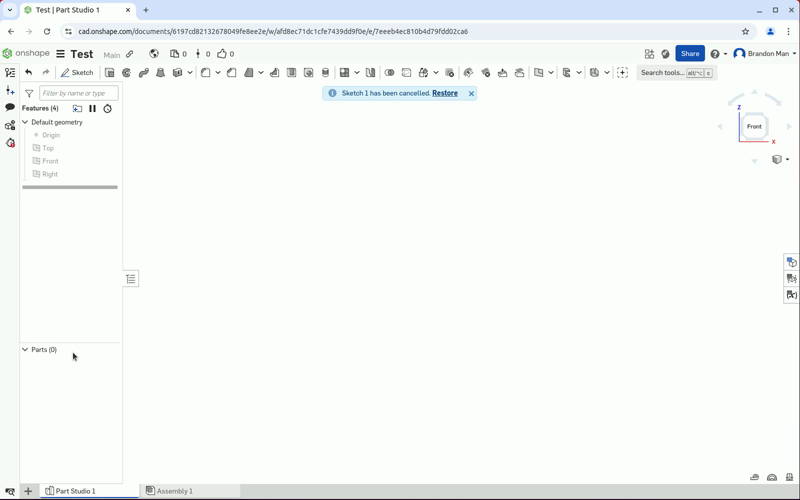
key_up(shift)
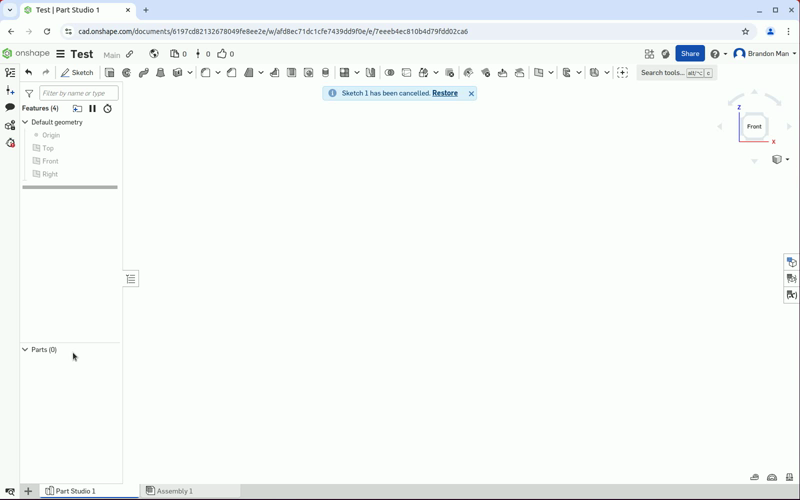
mouse_move(73, 352)
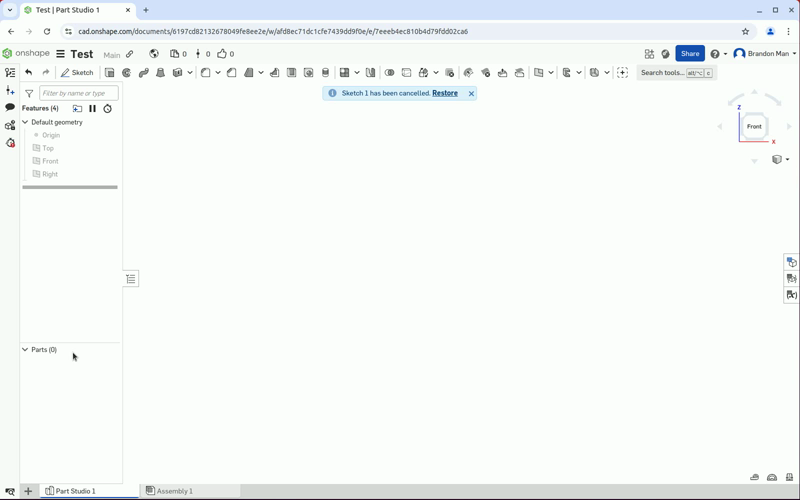
key(shift+y)
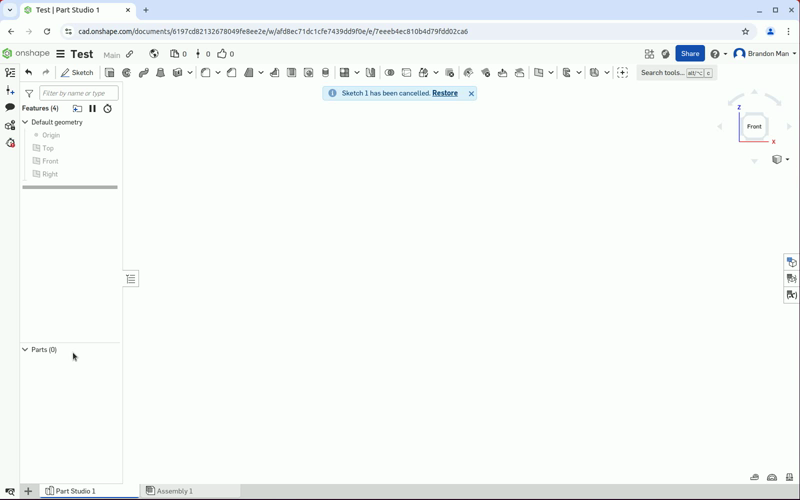
key(shift+s)
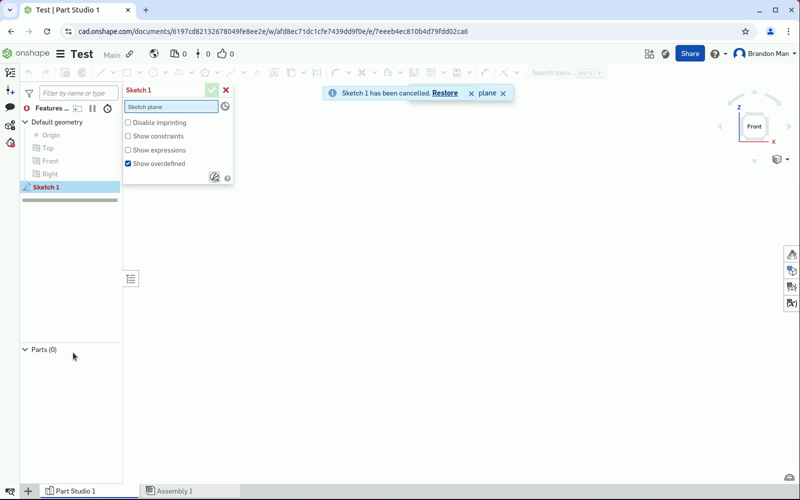
mouse_move(73, 163)
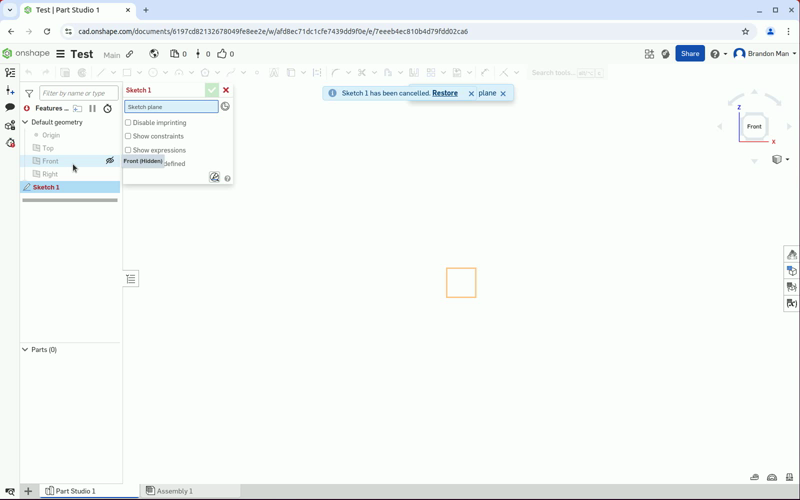
click(73, 163)
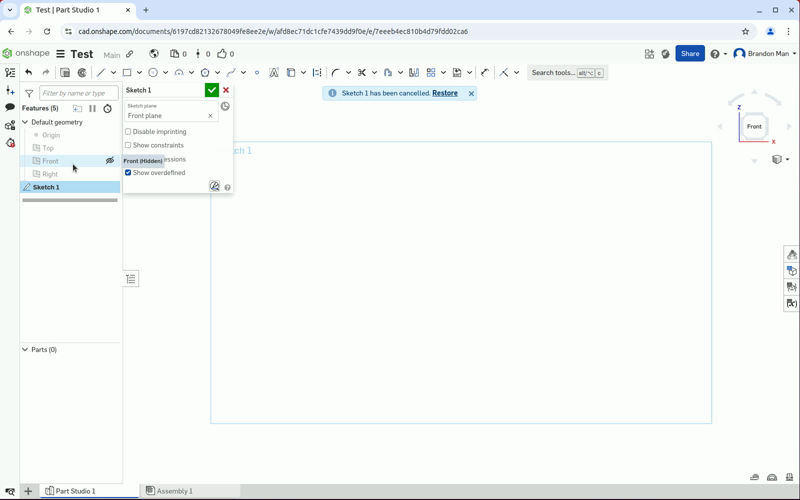
mouse_move(73, 352)
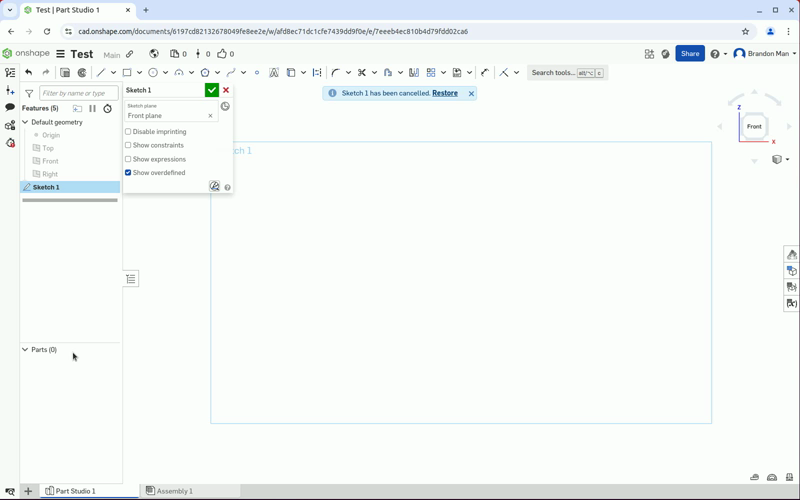
key(y)
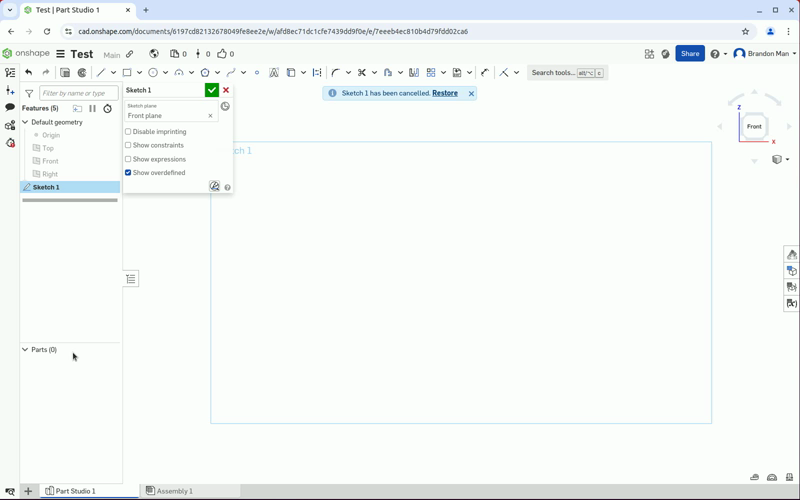
key(c)
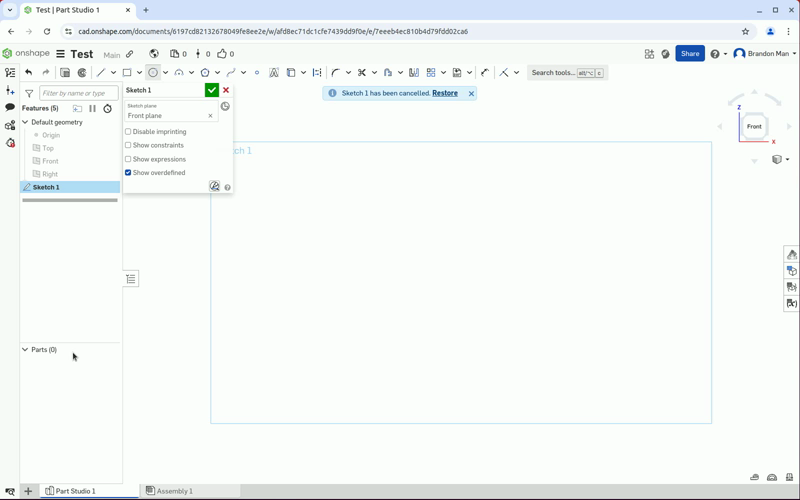
key_down(shift)
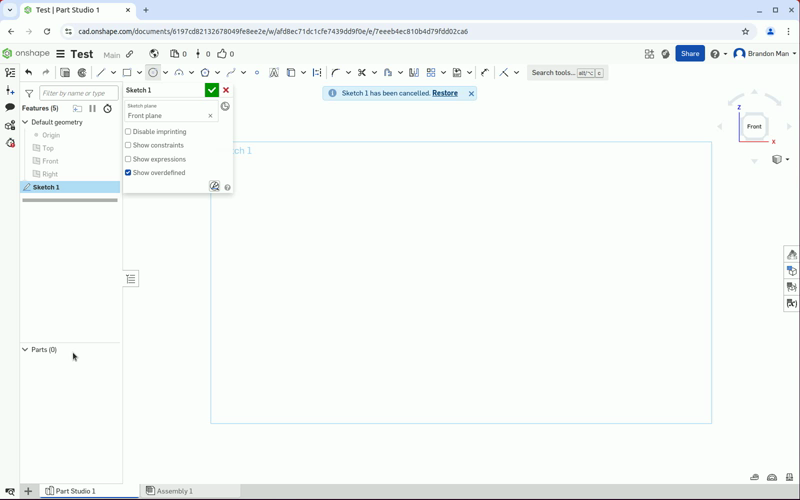
mouse_move(461, 282)
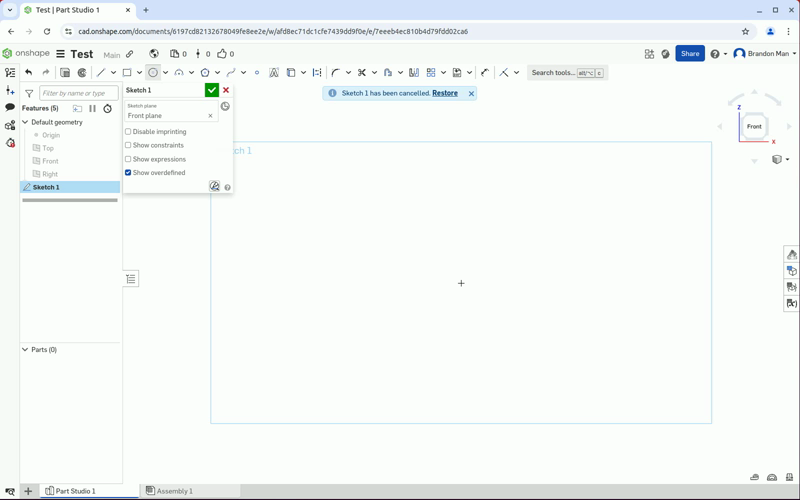
click(461, 282)
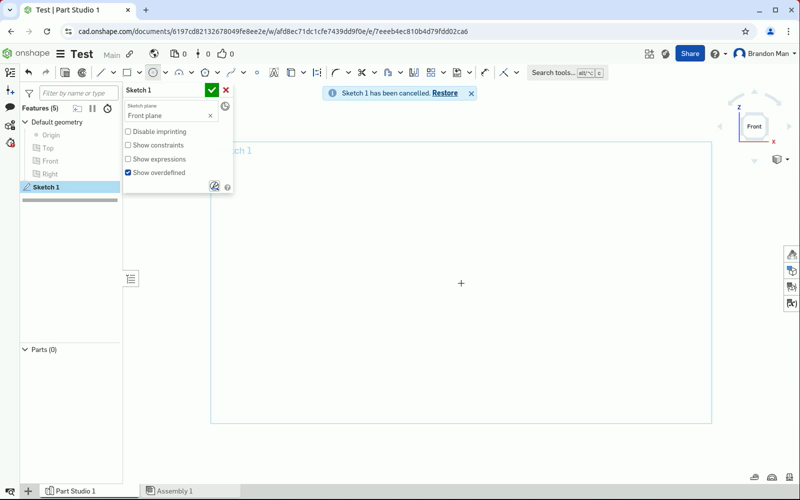
key_up(shift)
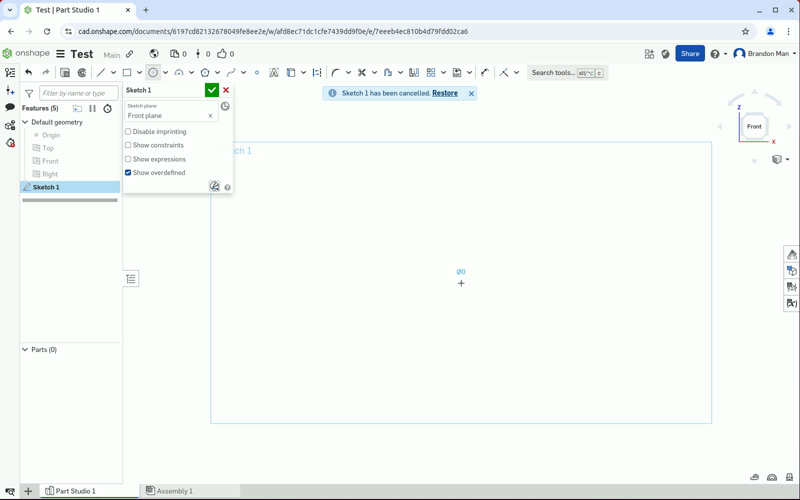
mouse_move(528, 282)
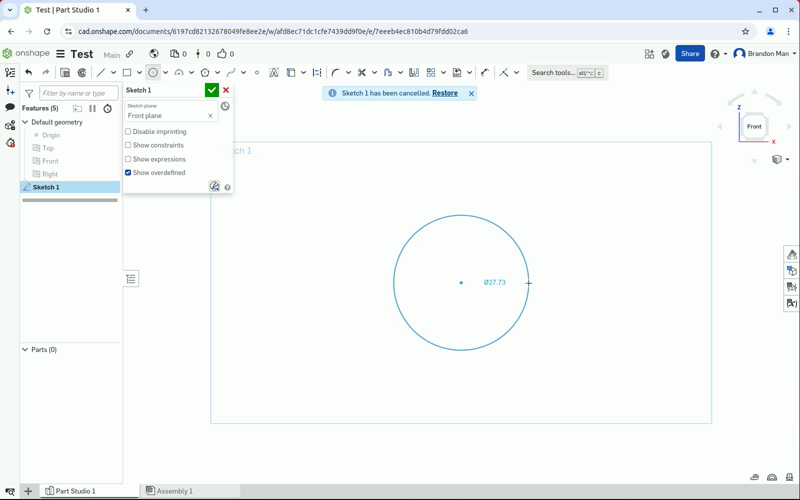
click(528, 282)
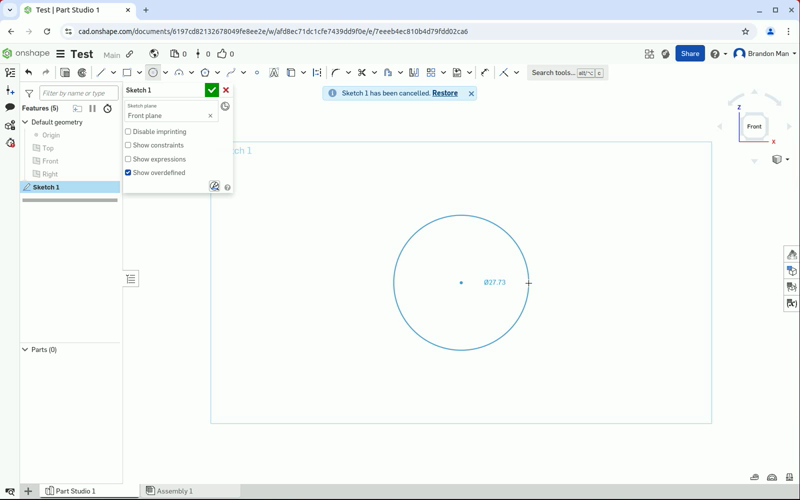
key(esc)
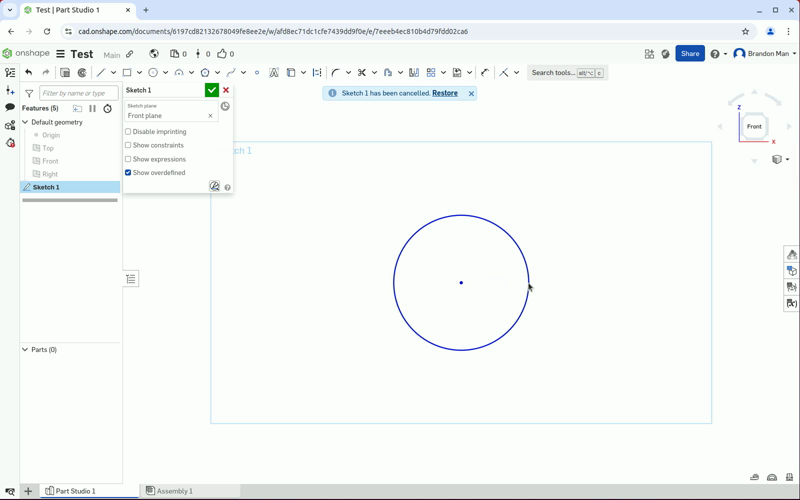
key(c)
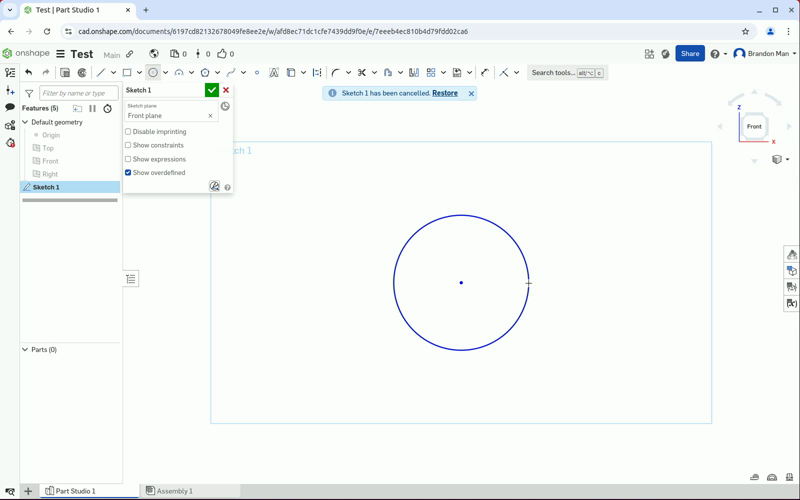
key_down(shift)
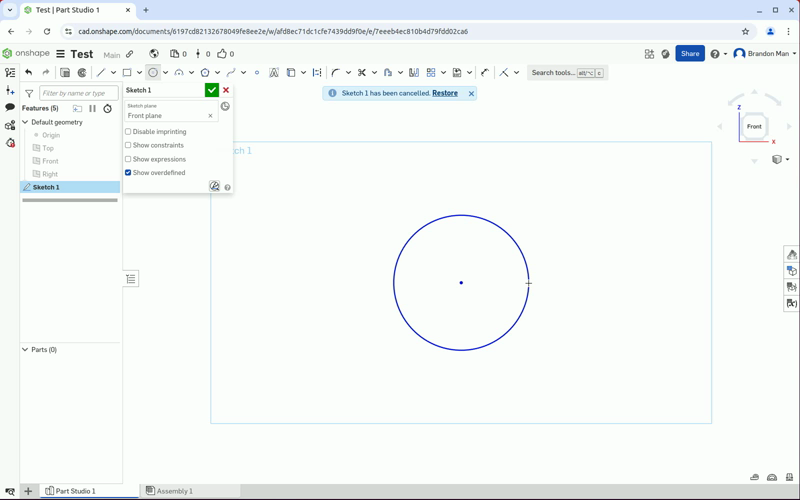
mouse_move(461, 282)
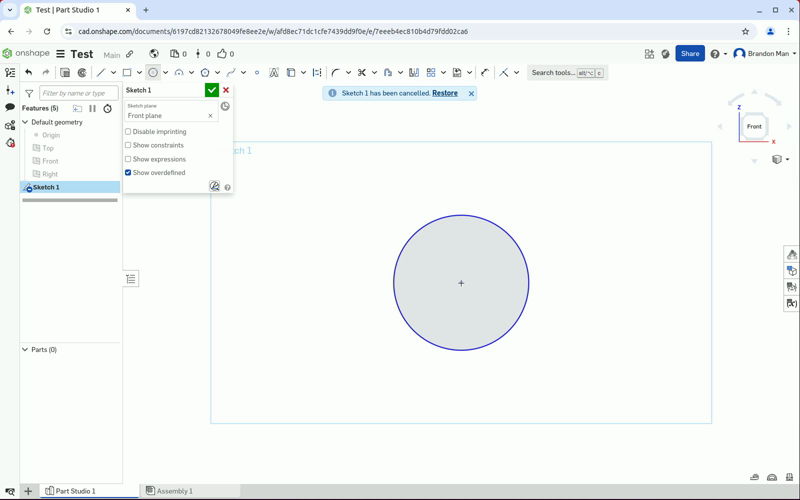
click(461, 282)
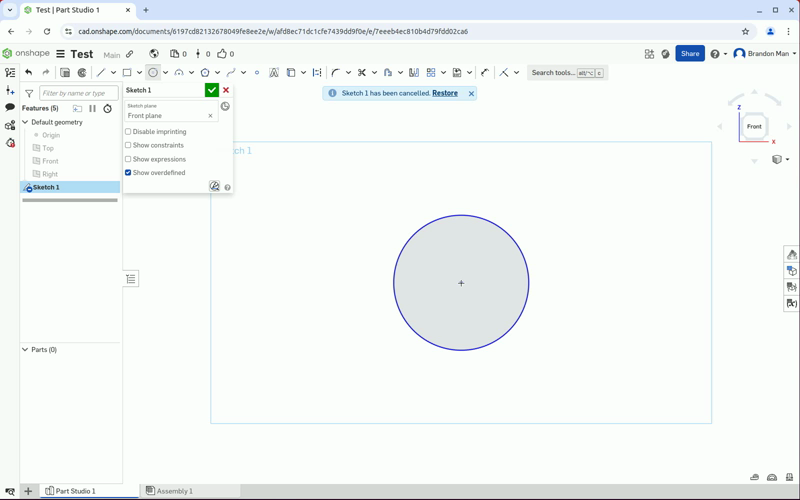
key_up(shift)
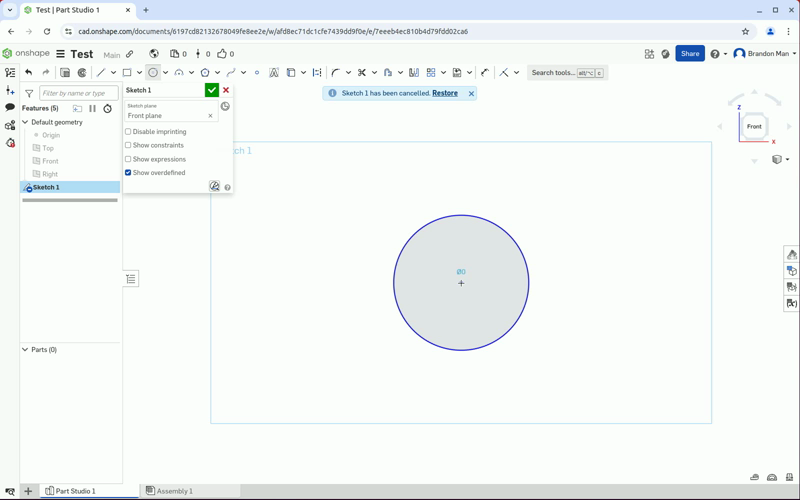
mouse_move(507, 282)
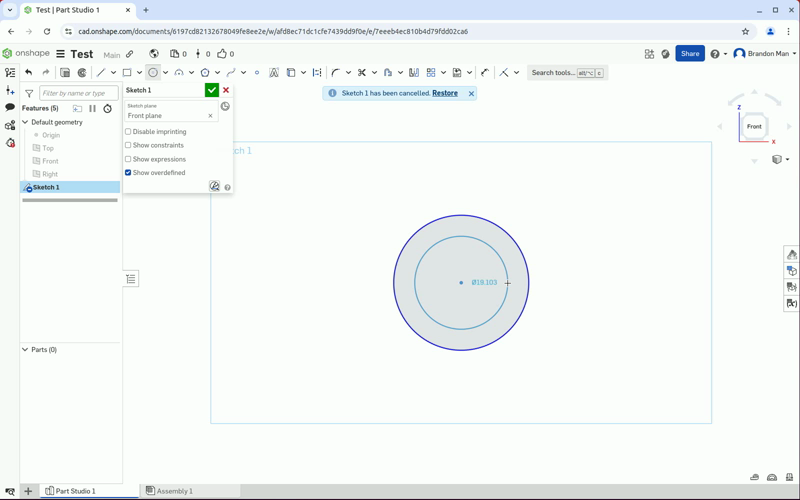
click(507, 282)
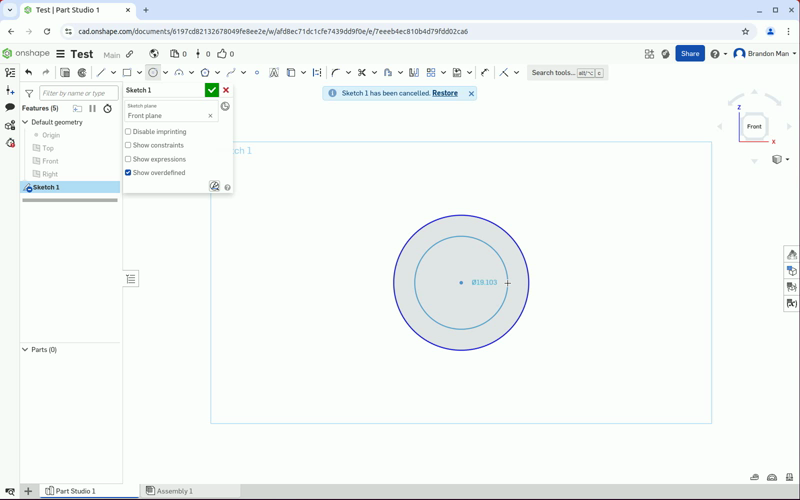
key(esc)
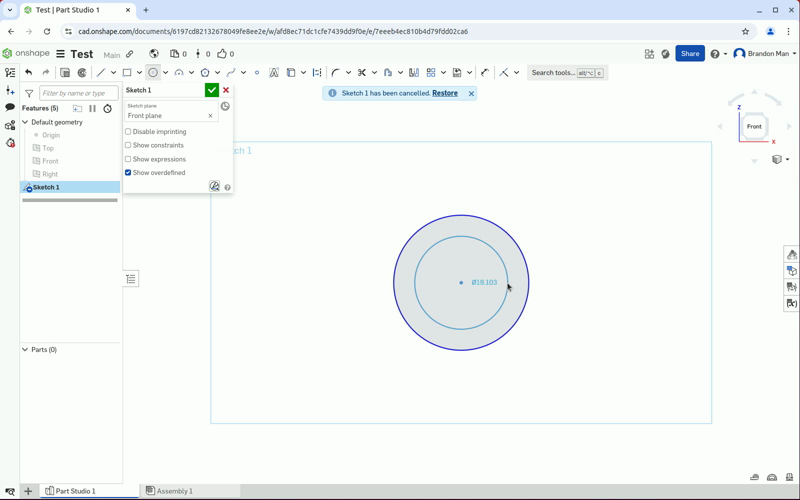
mouse_move(490, 236)
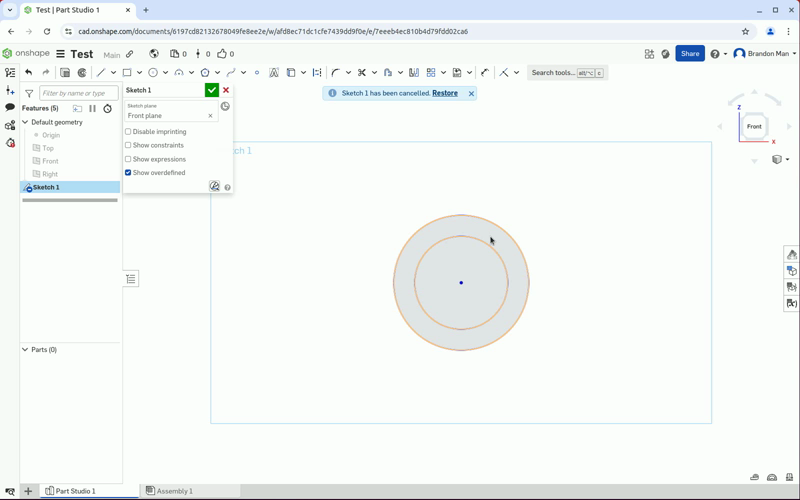
click(490, 236)
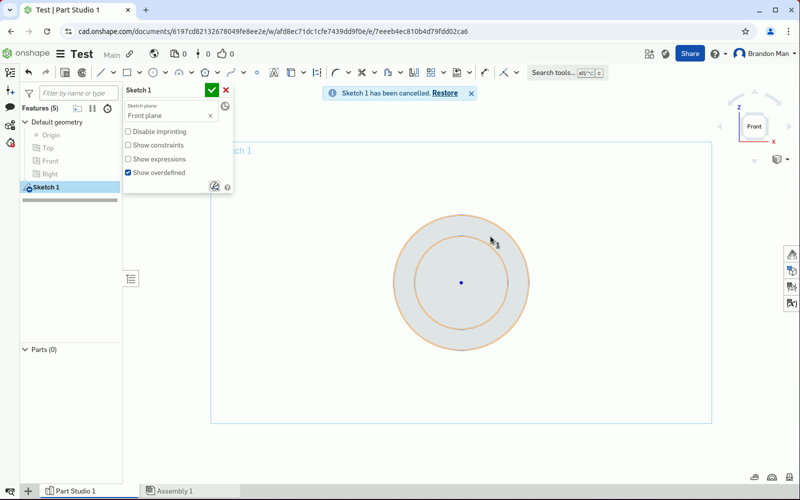
mouse_move(73, 352)
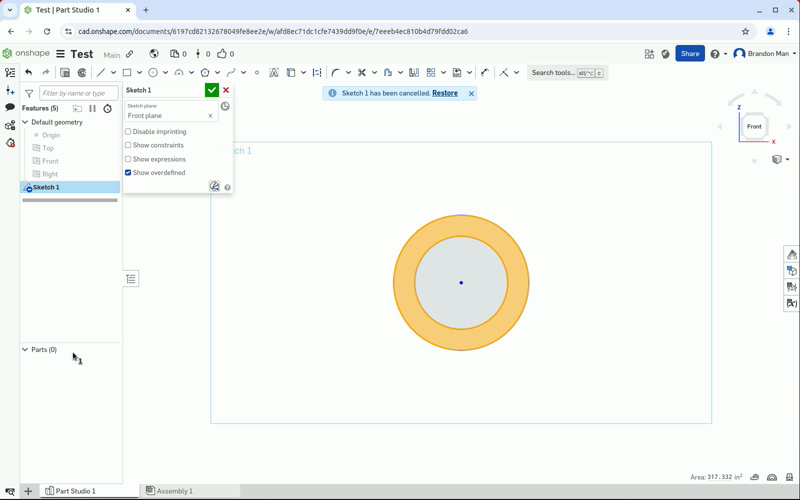
key(shift+y)
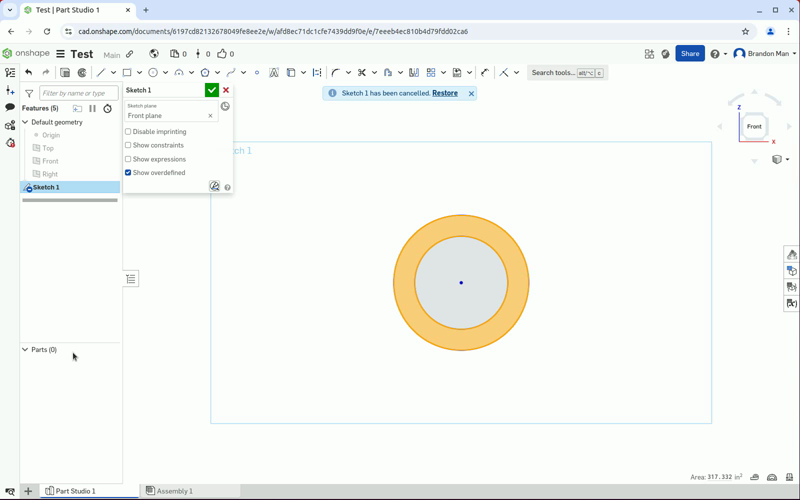
key(shift+e)
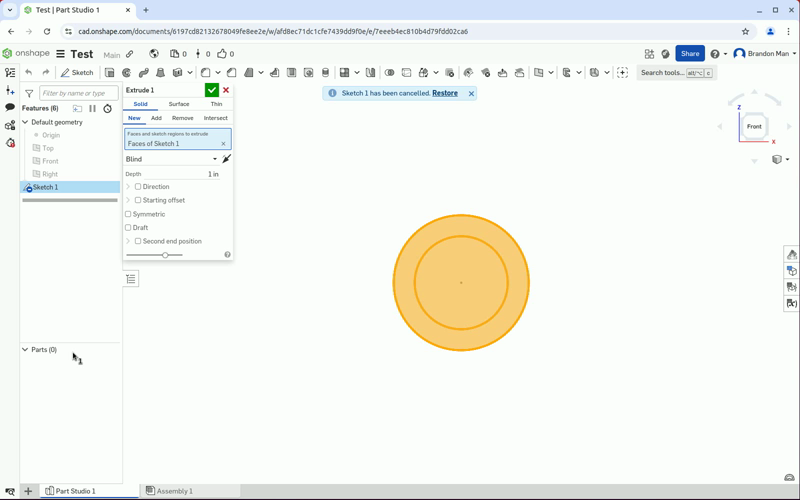
mouse_move(143, 106)
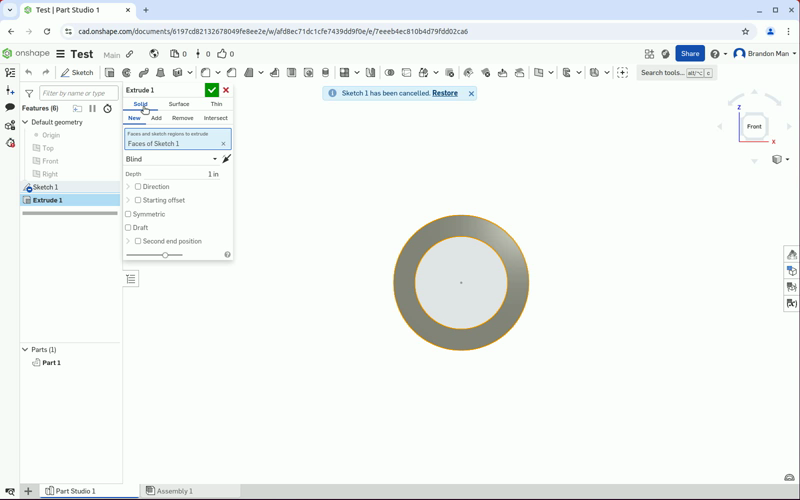
click(143, 106)
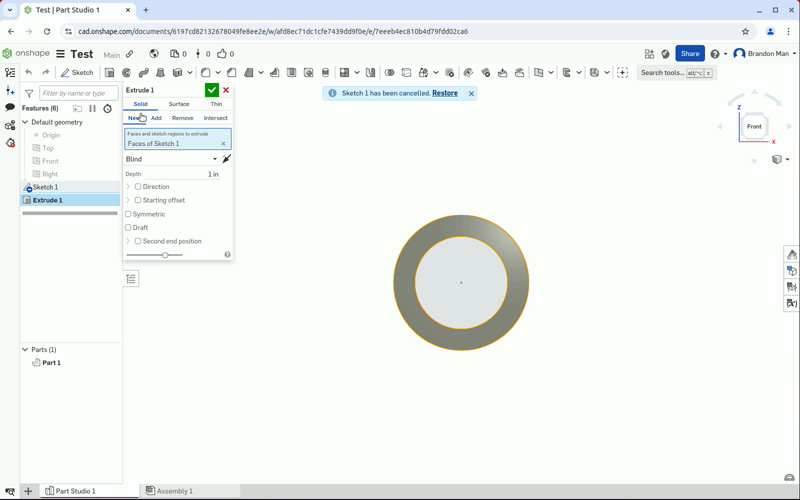
mouse_move(137, 120)
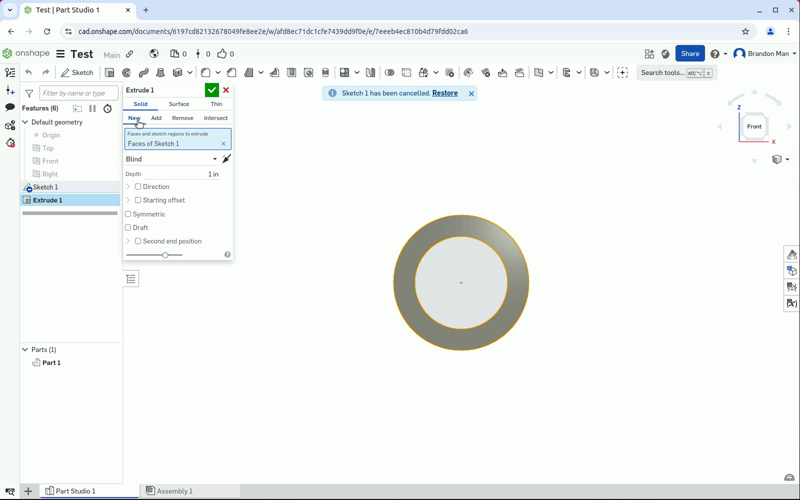
click(137, 120)
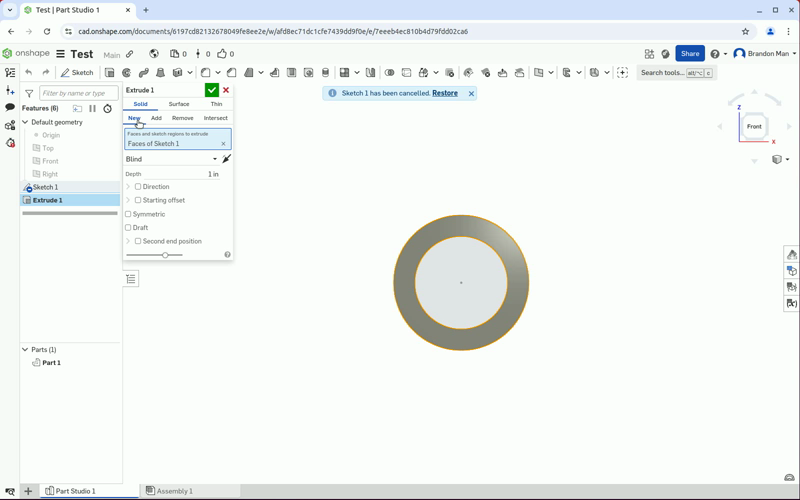
key(tab, 4)
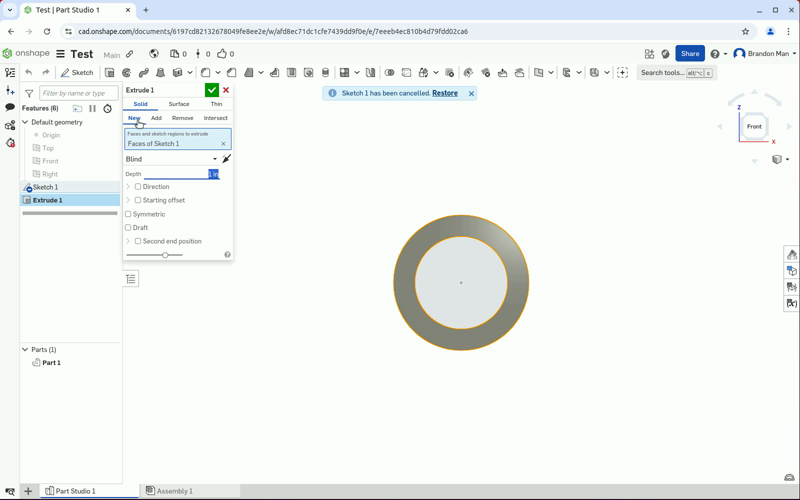
text(4.574)
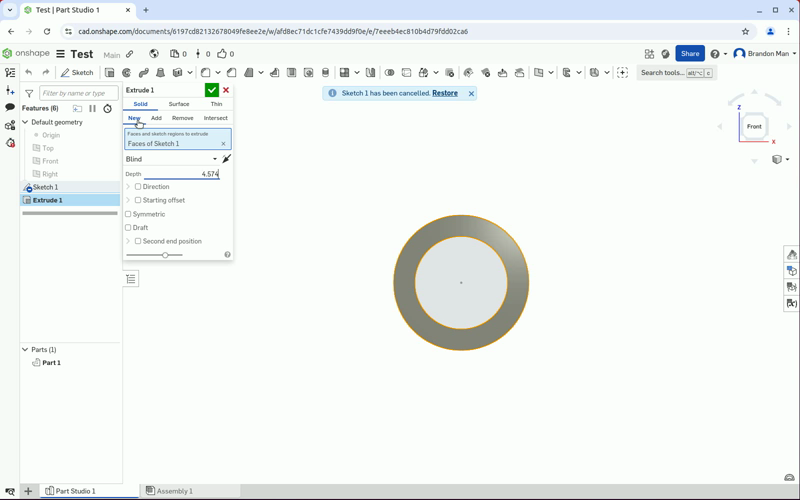
key(enter)
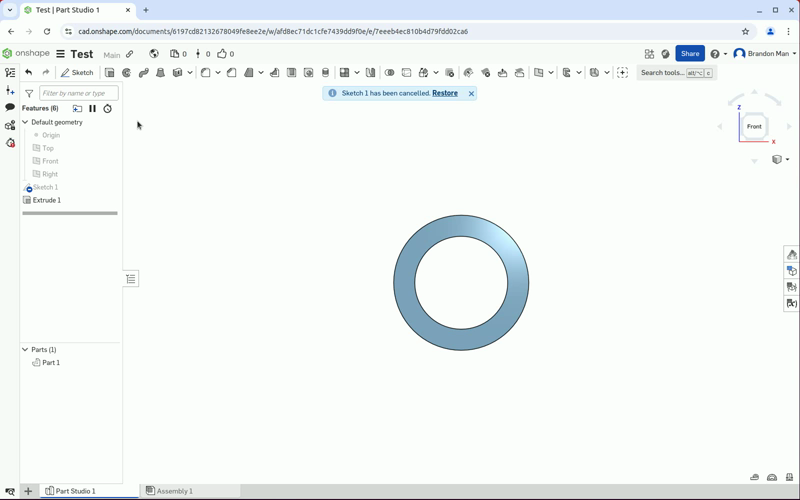
key(shift+h)
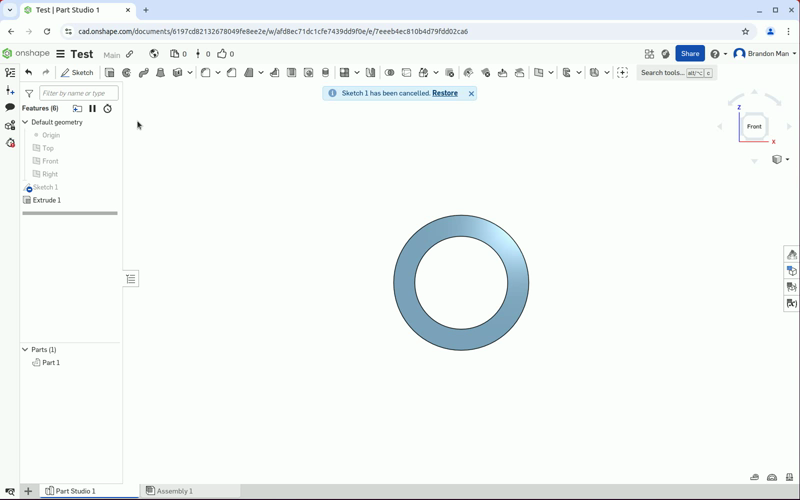
key(shift+h)
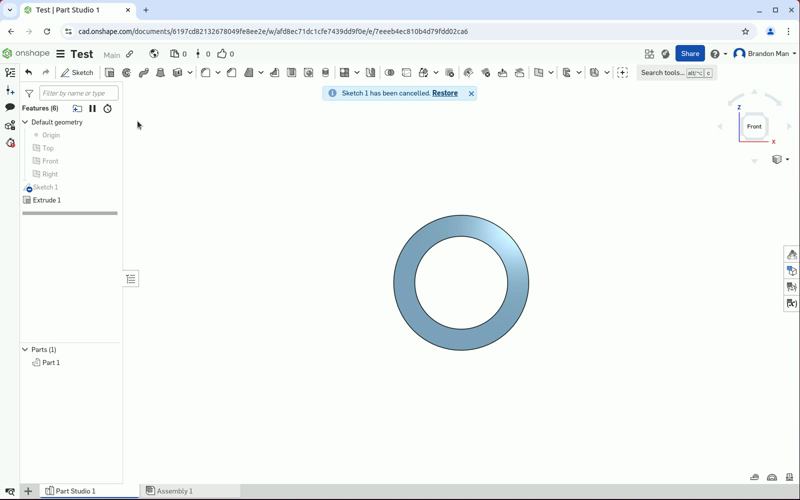
mouse_move(73, 189)
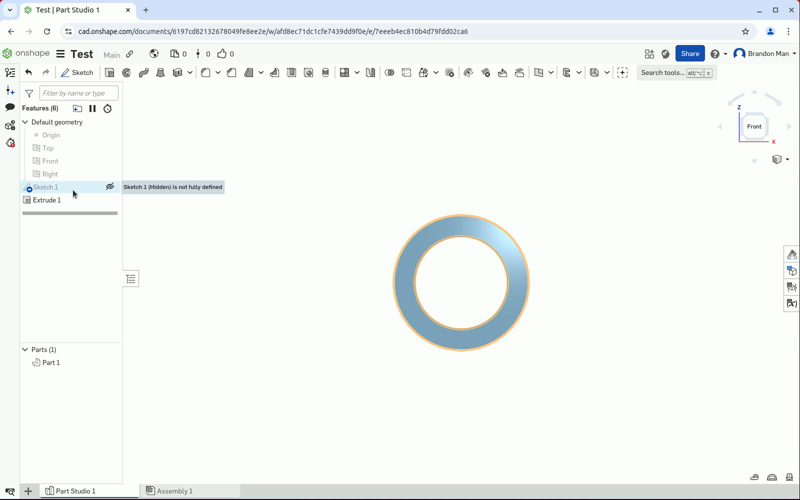
click(73, 189)
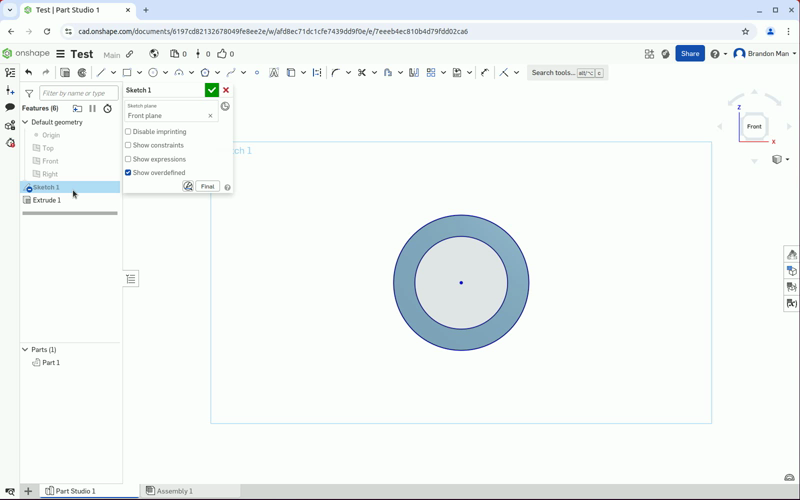
mouse_move(229, 92)
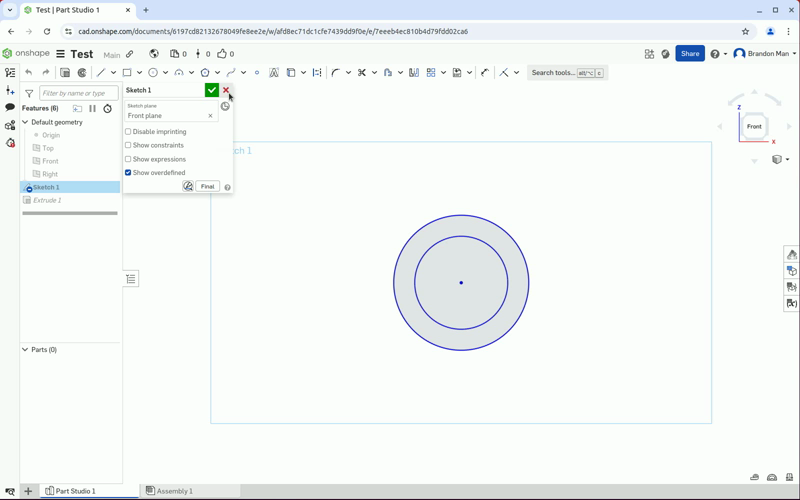
click(229, 92)
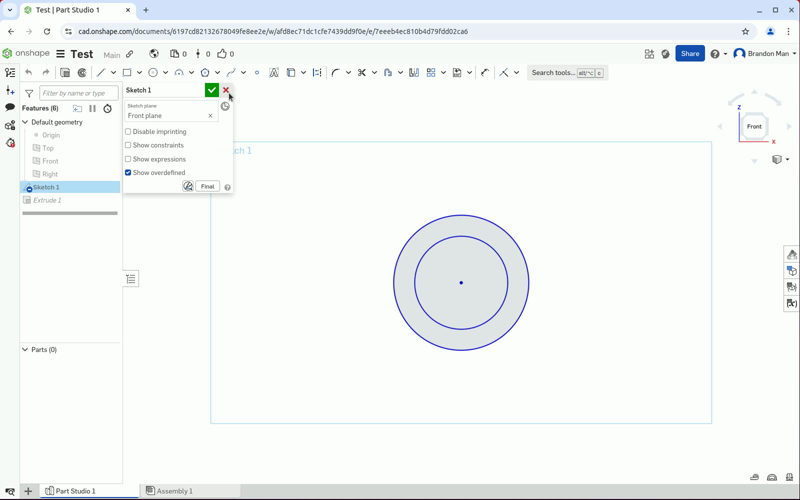
key(shift+s)
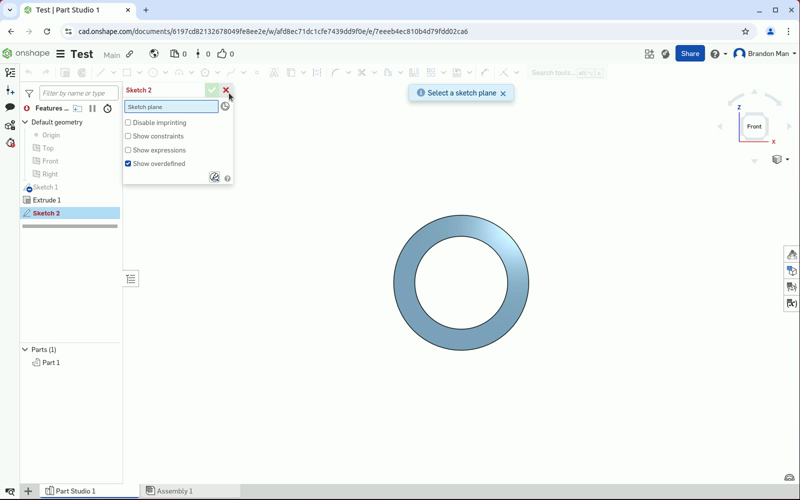
mouse_move(73, 163)
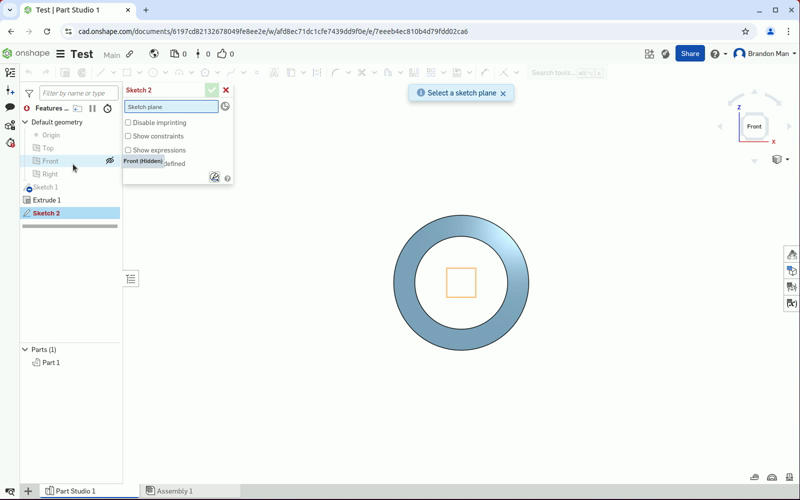
click(73, 163)
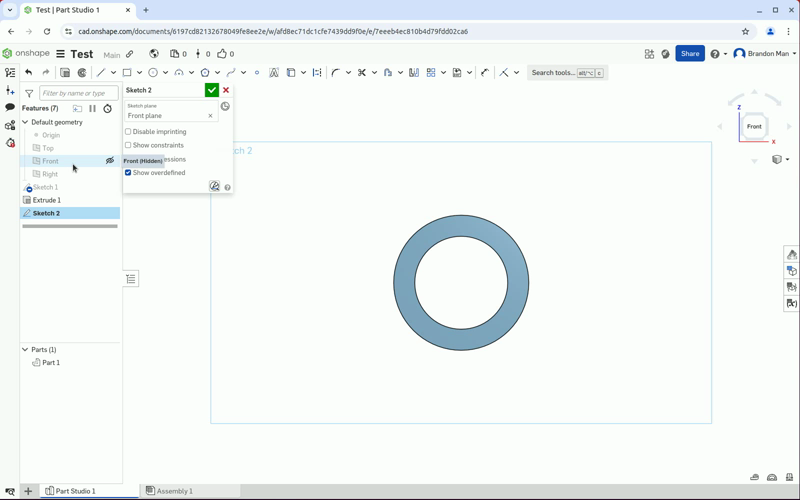
mouse_move(73, 352)
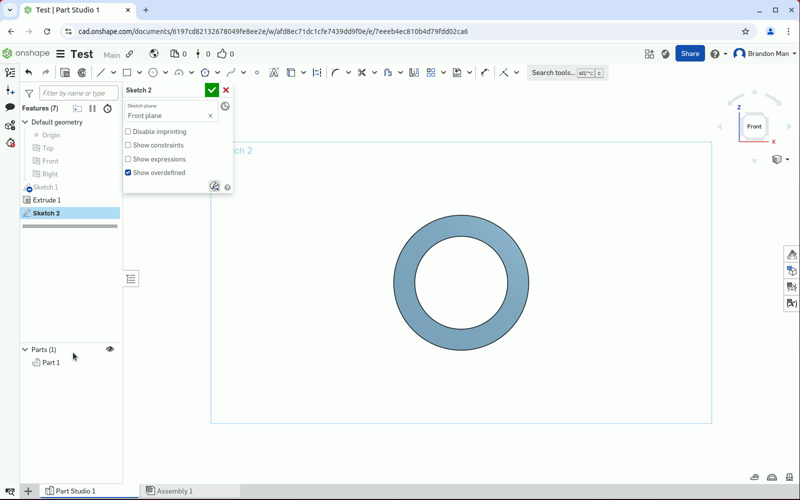
key(y)
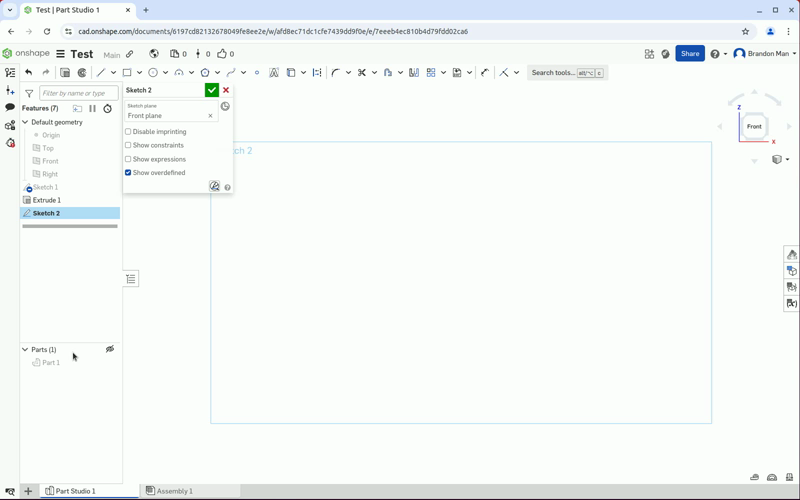
key(c)
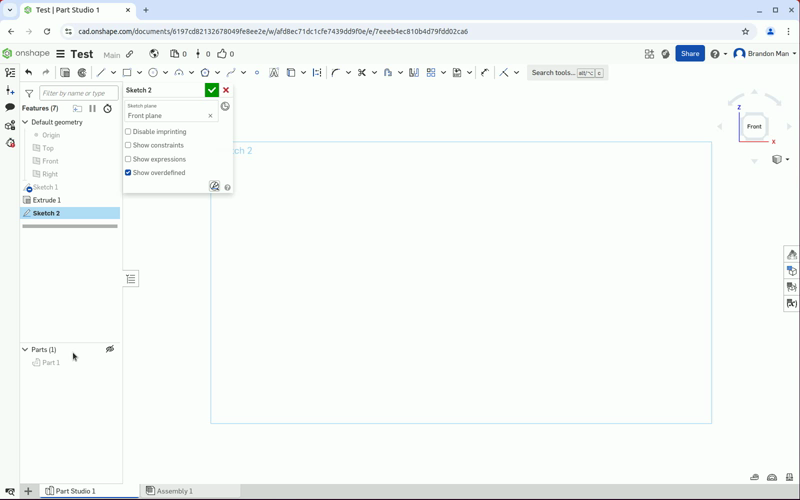
key_down(shift)
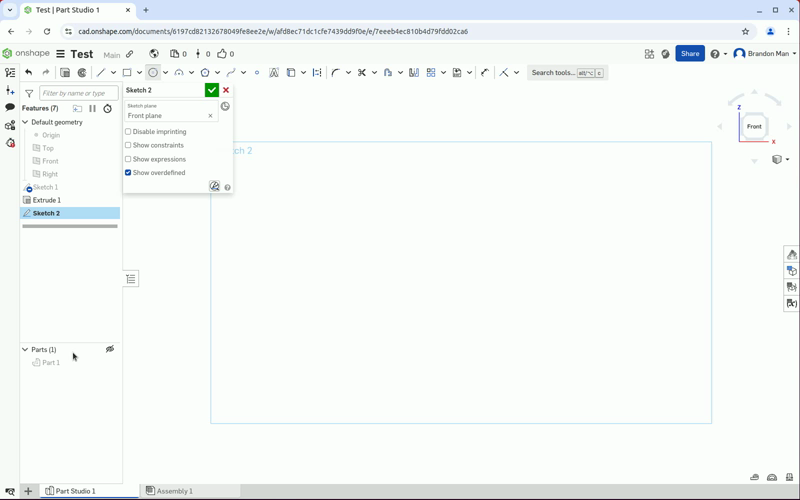
mouse_move(461, 282)
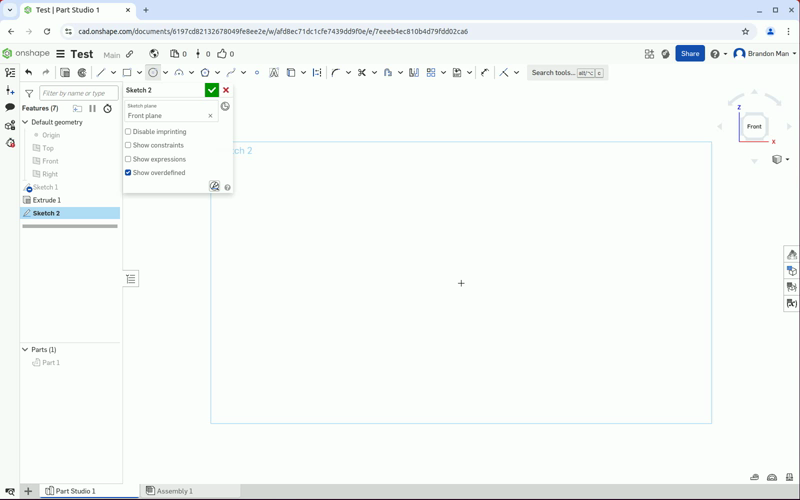
click(461, 282)
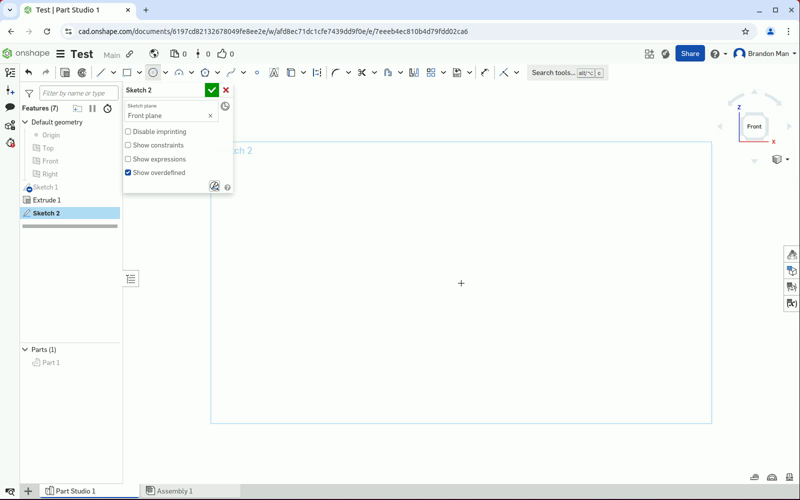
key_up(shift)
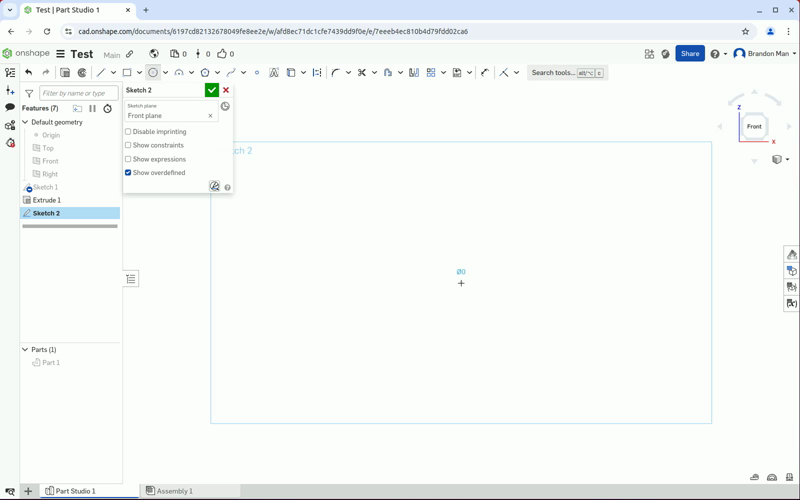
mouse_move(508, 282)
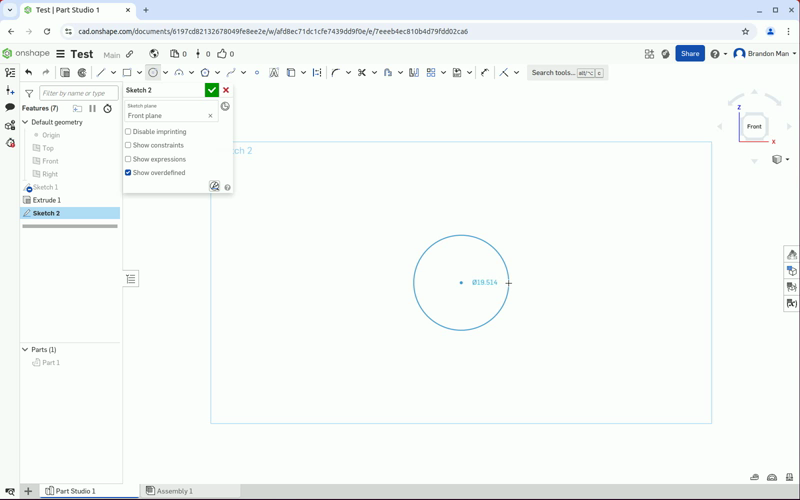
click(508, 282)
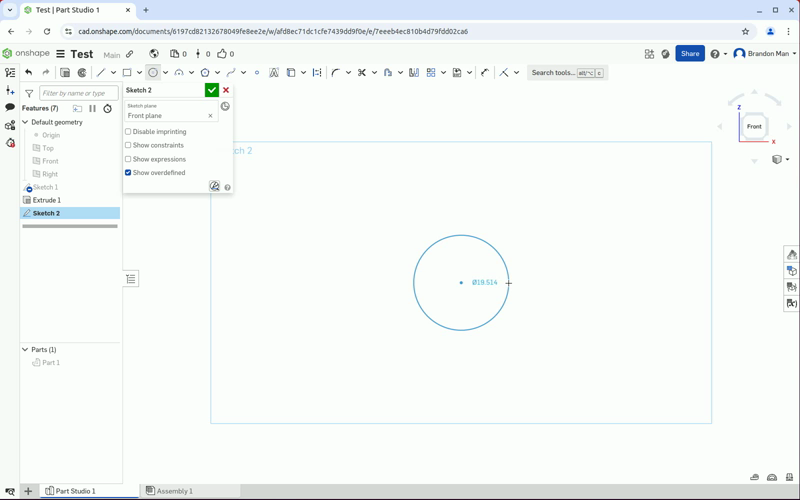
key(esc)
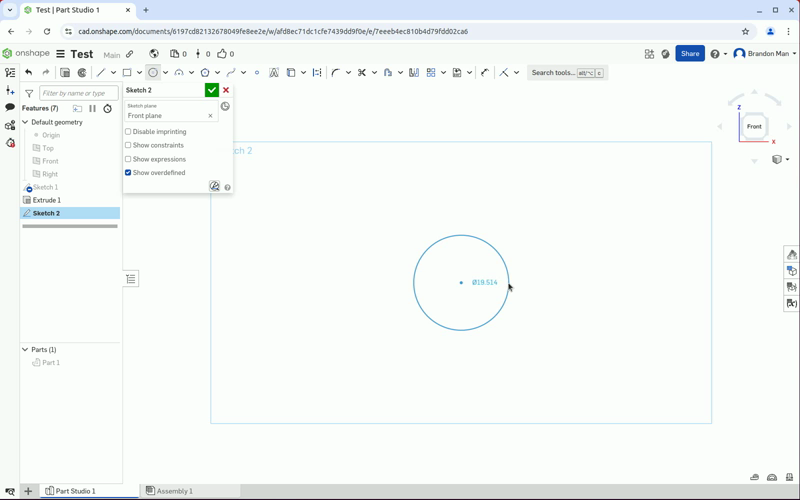
key(c)
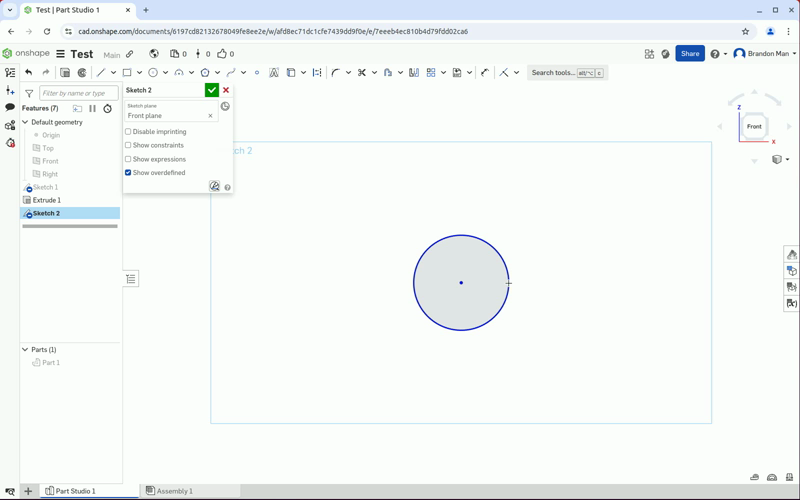
key_down(shift)
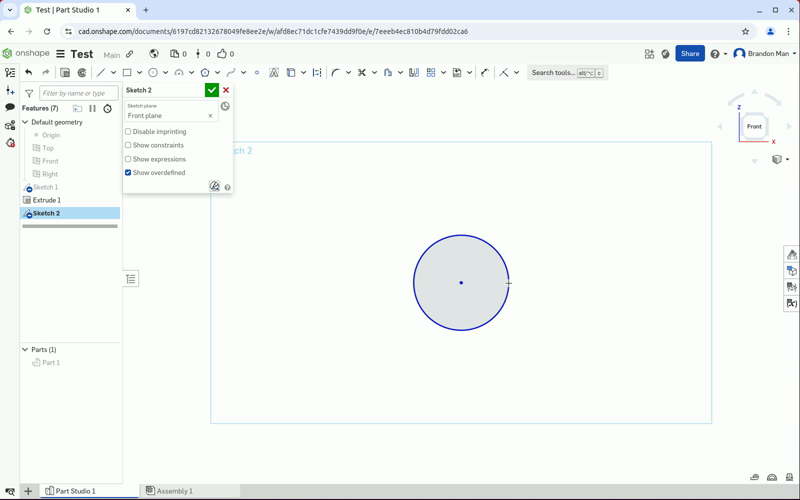
mouse_move(461, 282)
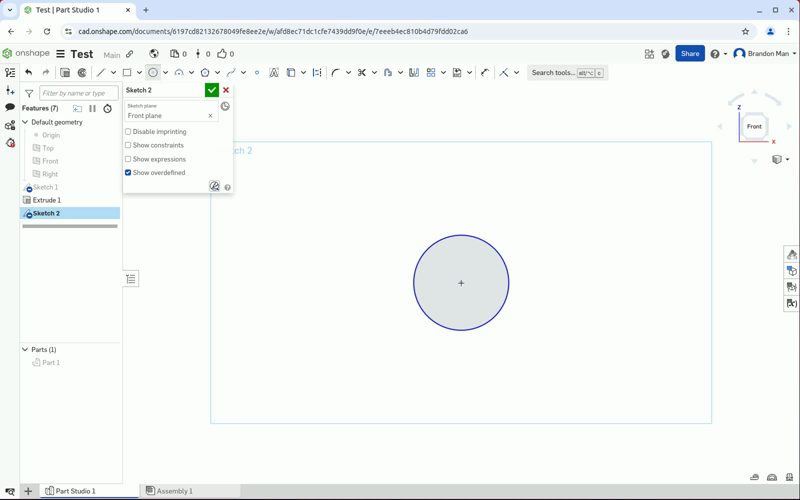
click(461, 282)
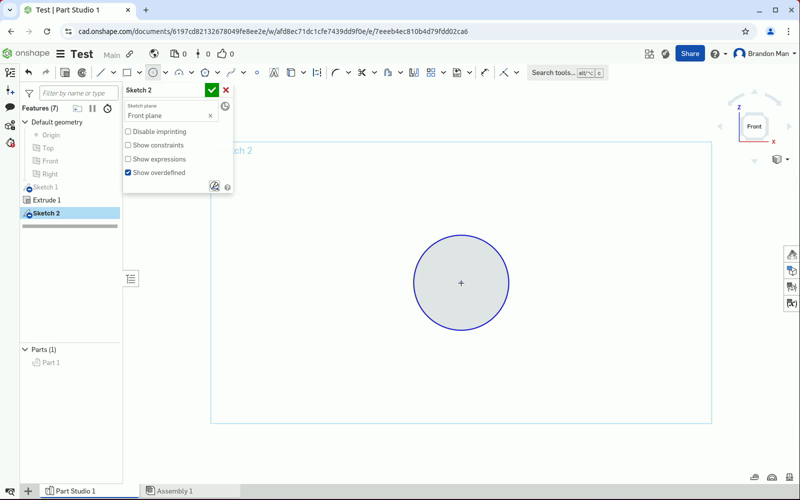
key_up(shift)
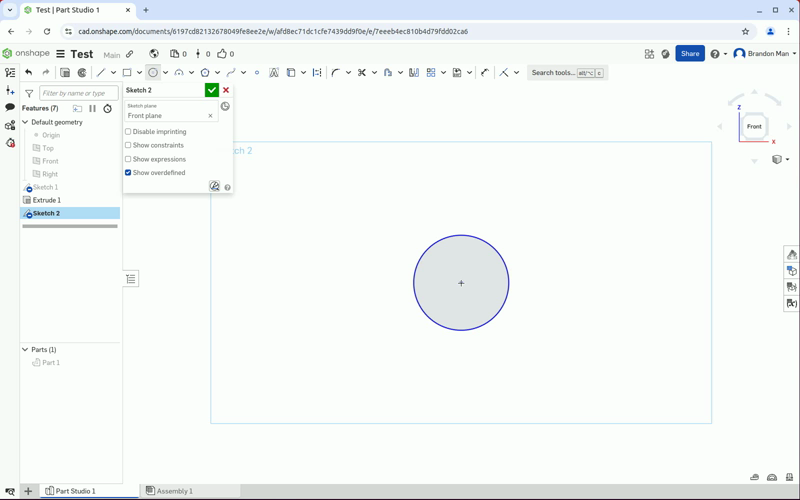
mouse_move(474, 282)
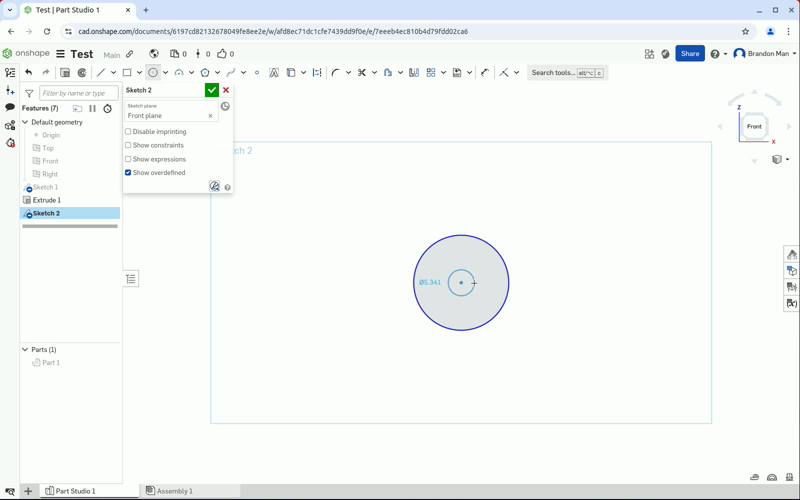
click(474, 282)
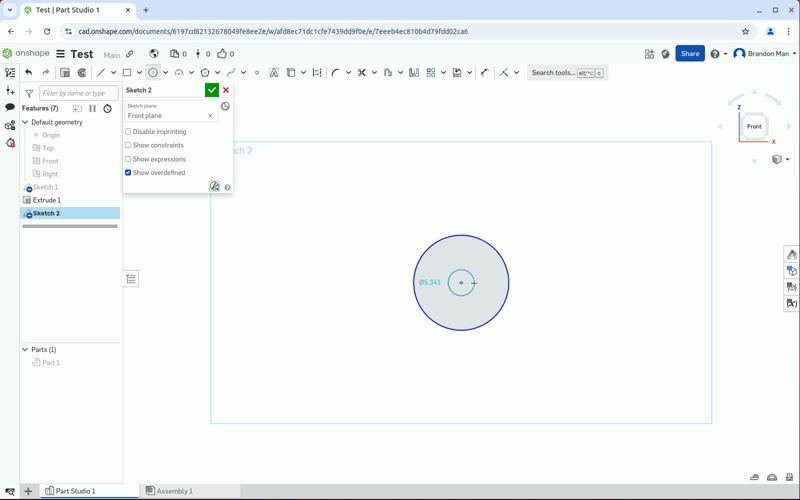
key(esc)
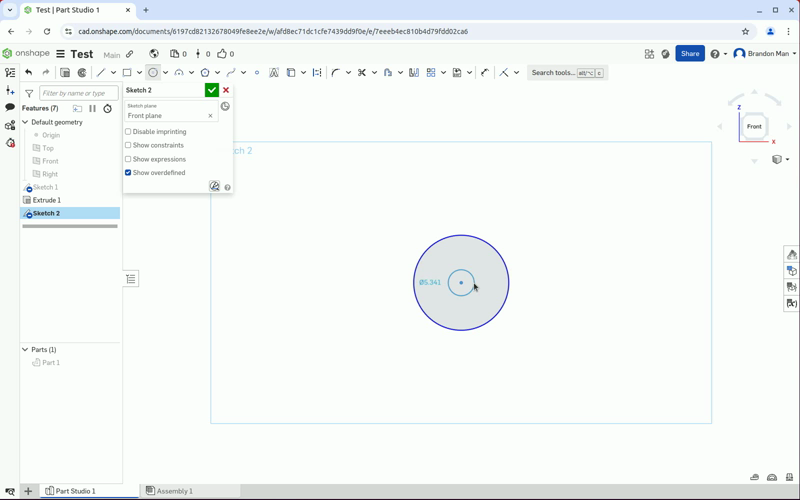
mouse_move(470, 309)
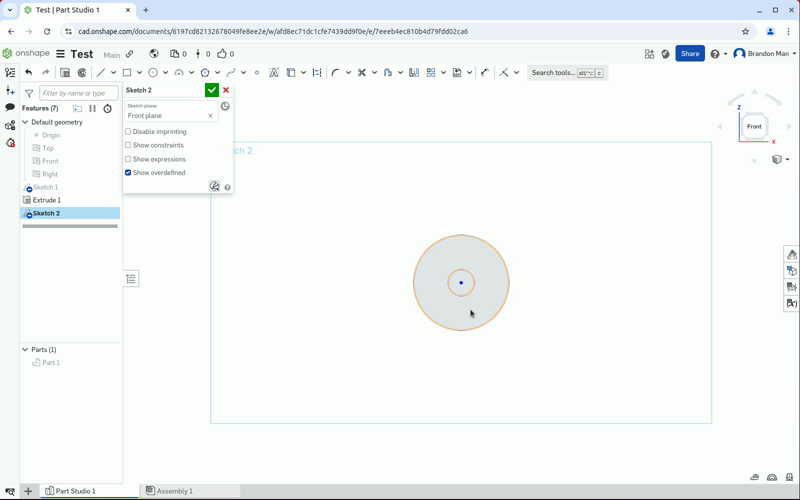
click(470, 309)
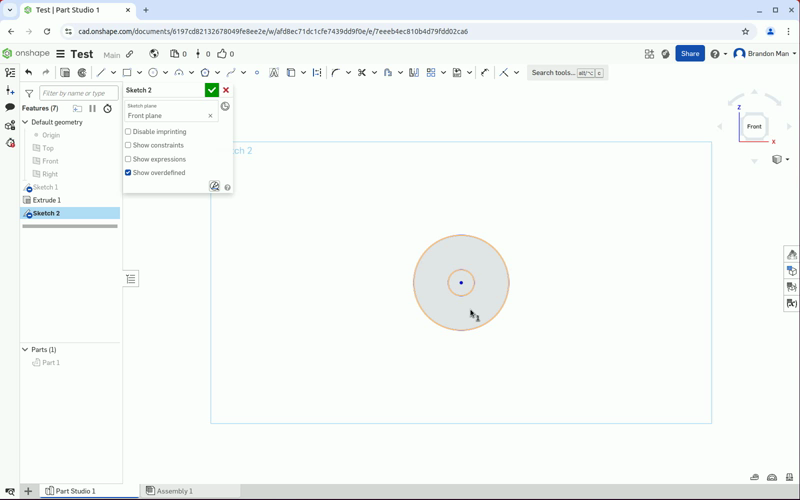
mouse_move(73, 352)
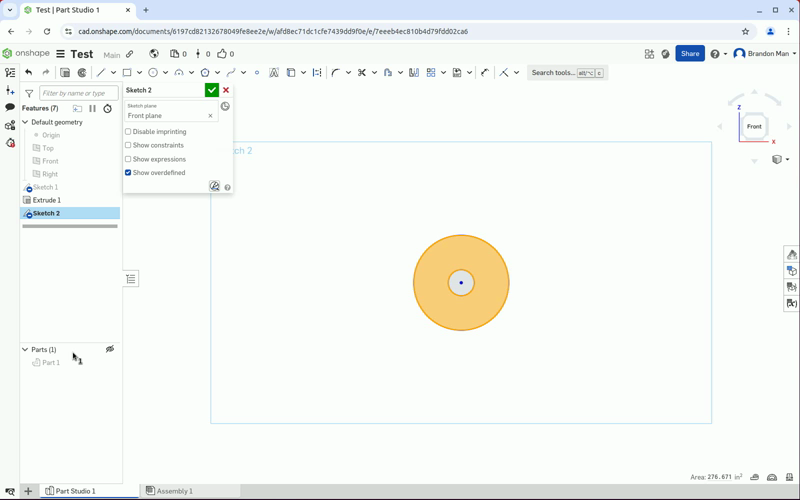
key(shift+y)
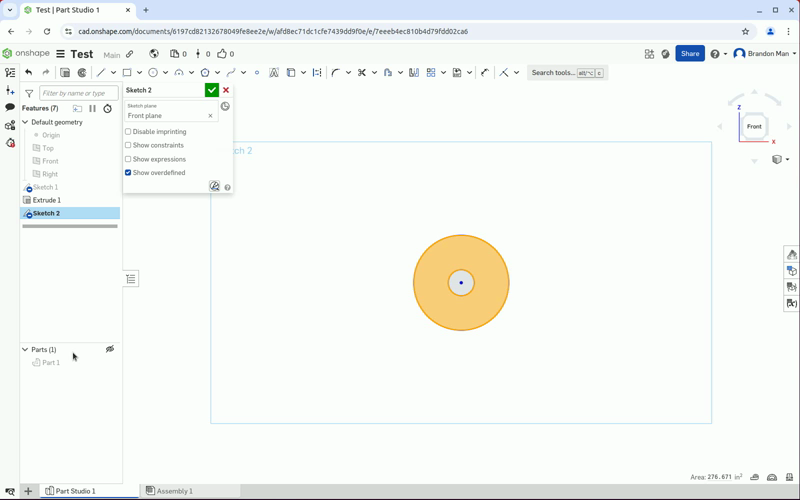
key(shift+e)
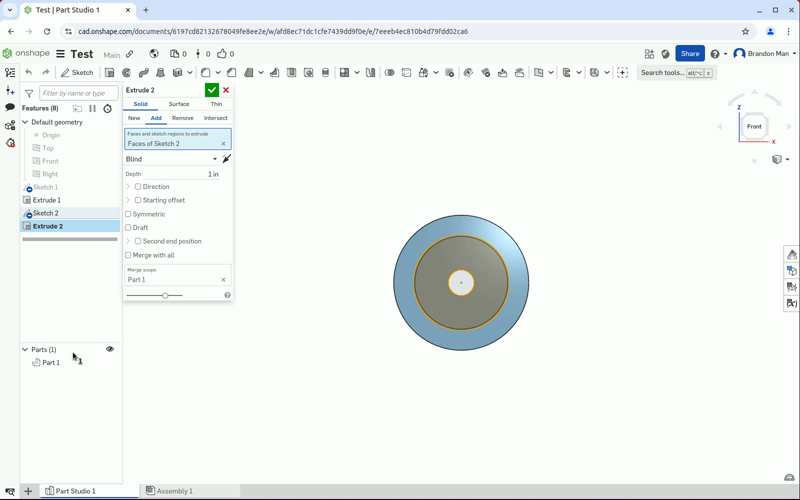
mouse_move(143, 106)
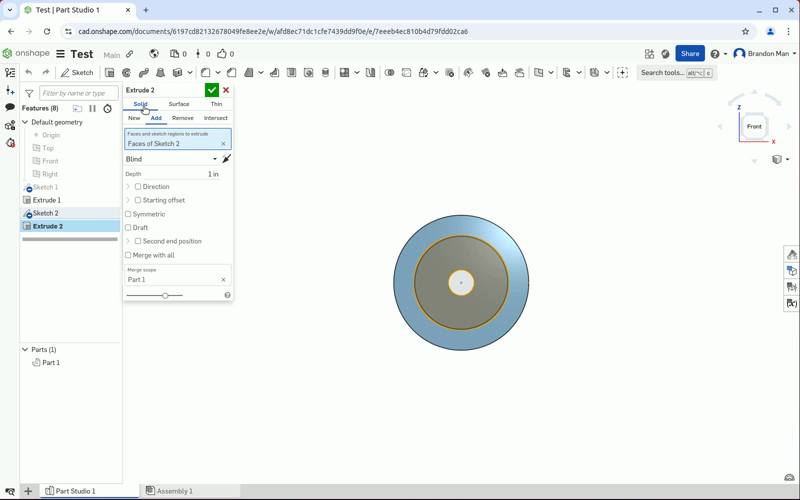
click(143, 106)
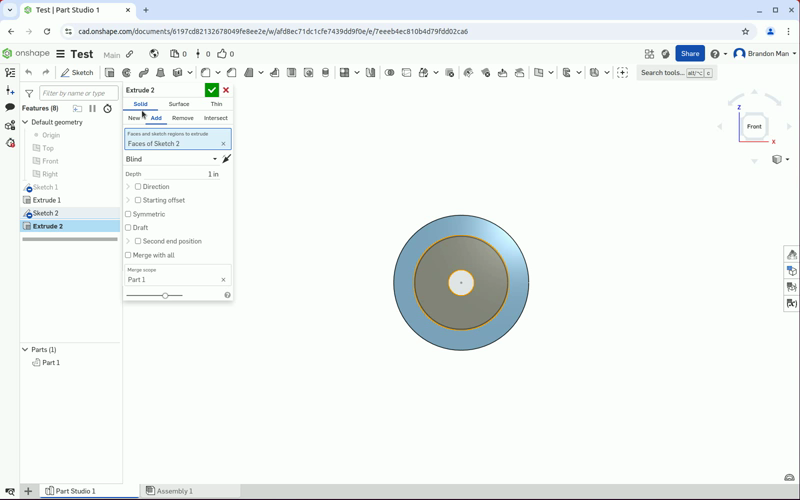
mouse_move(137, 120)
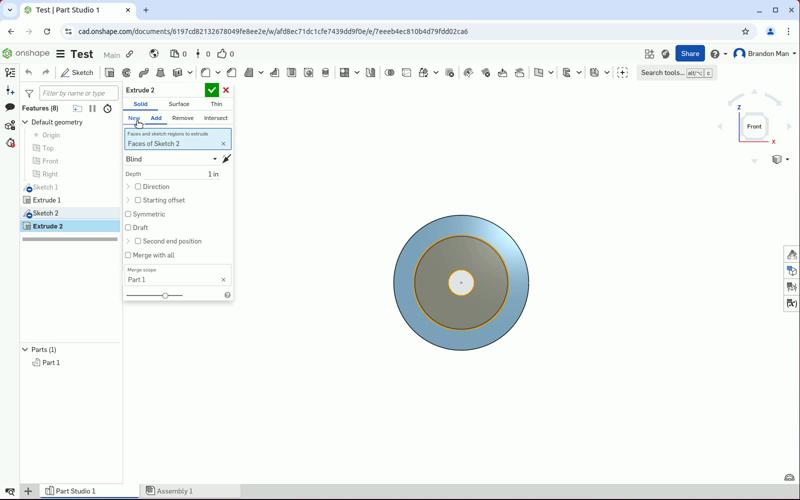
click(137, 120)
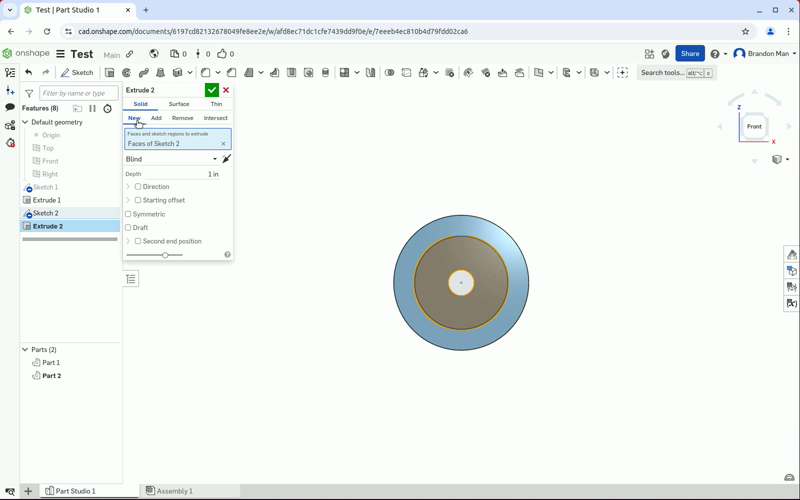
key(tab, 4)
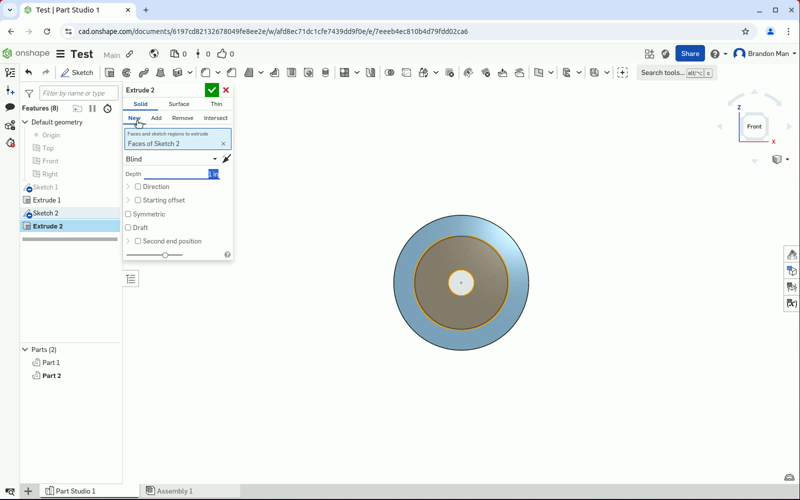
text(4.574)
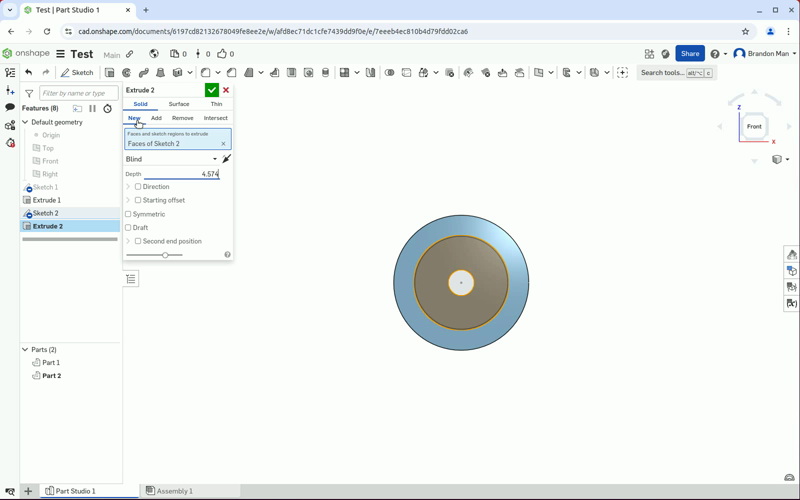
key(enter)
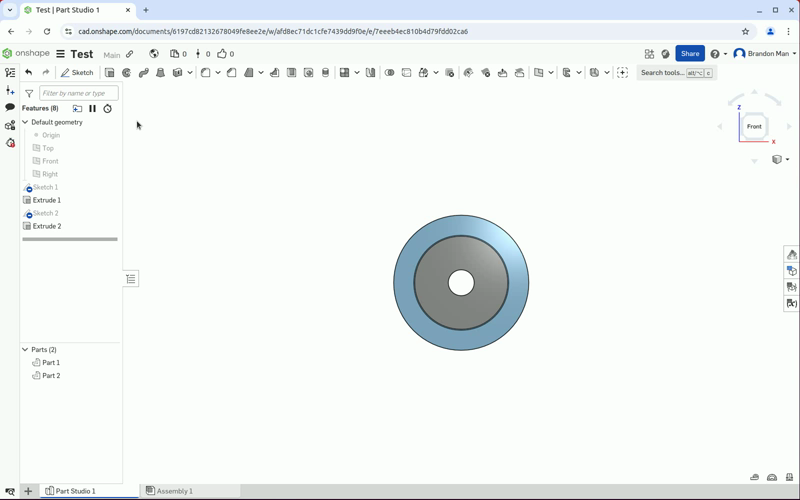
key(shift+h)
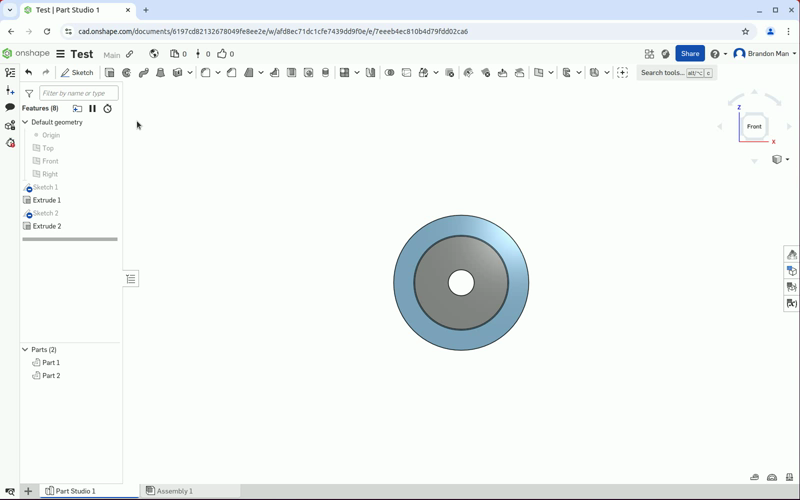
key(shift+h)
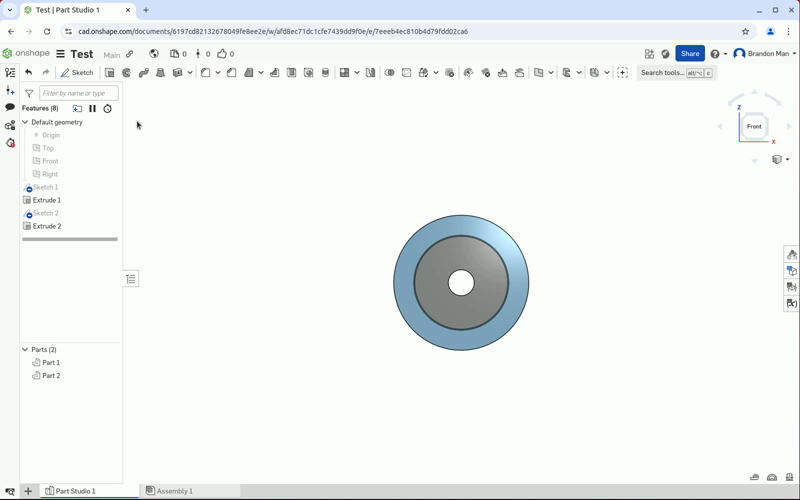
mouse_move(73, 189)
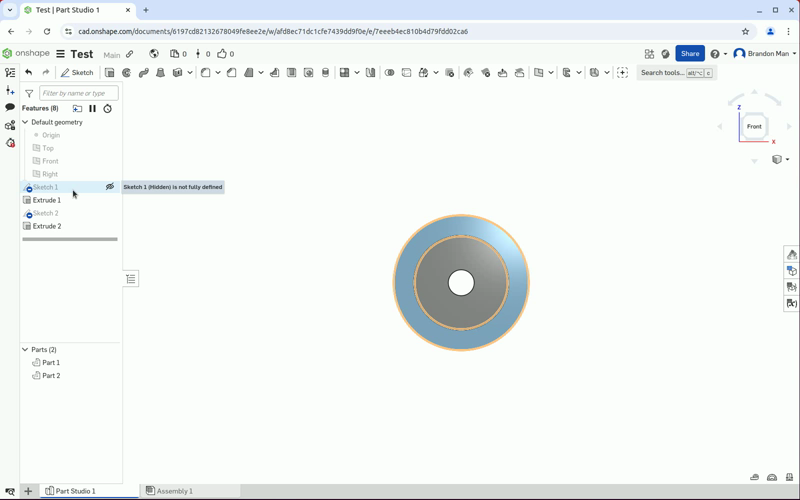
click(73, 189)
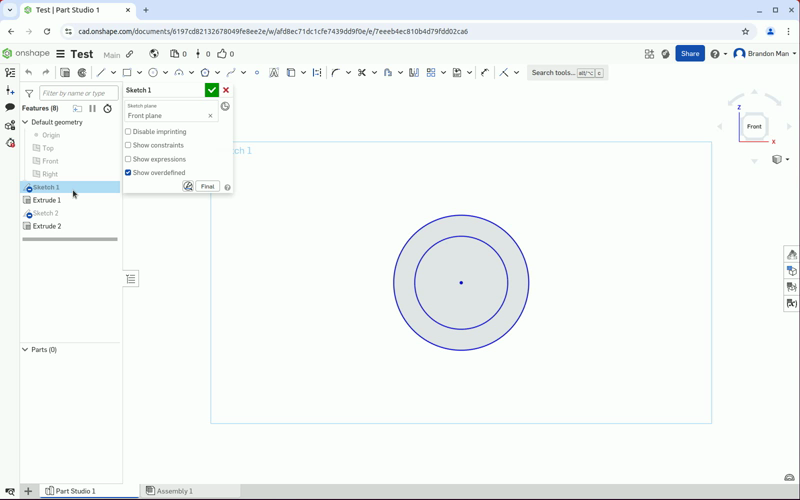
mouse_move(229, 92)
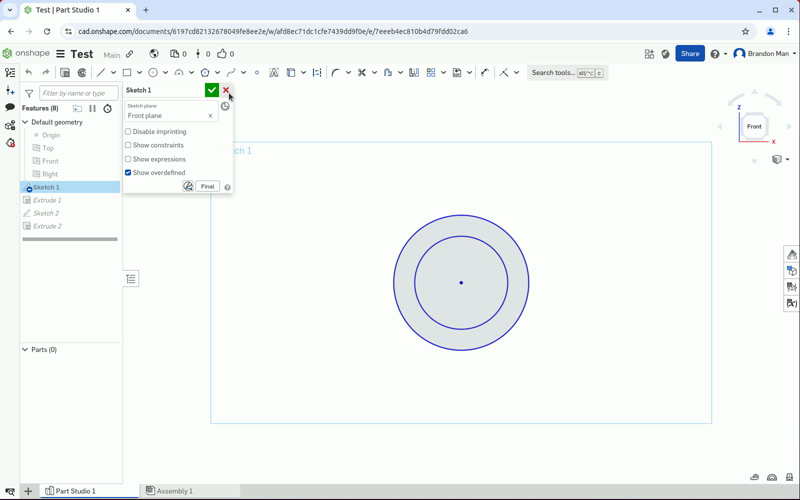
click(229, 92)
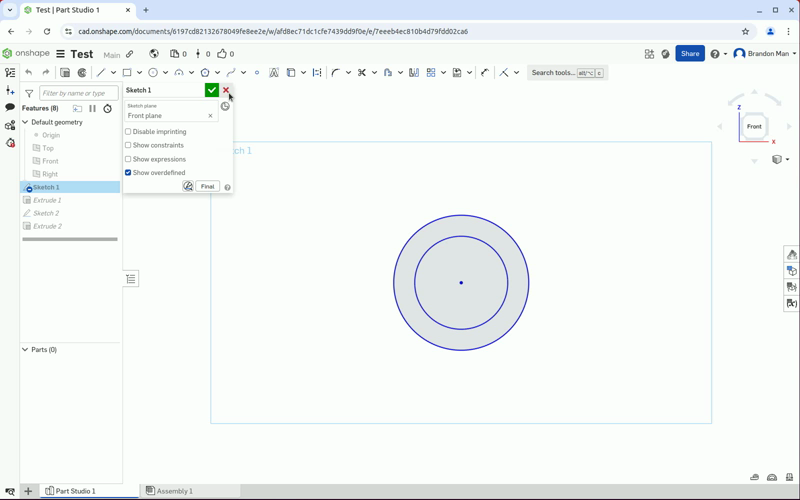
key(shift+s)
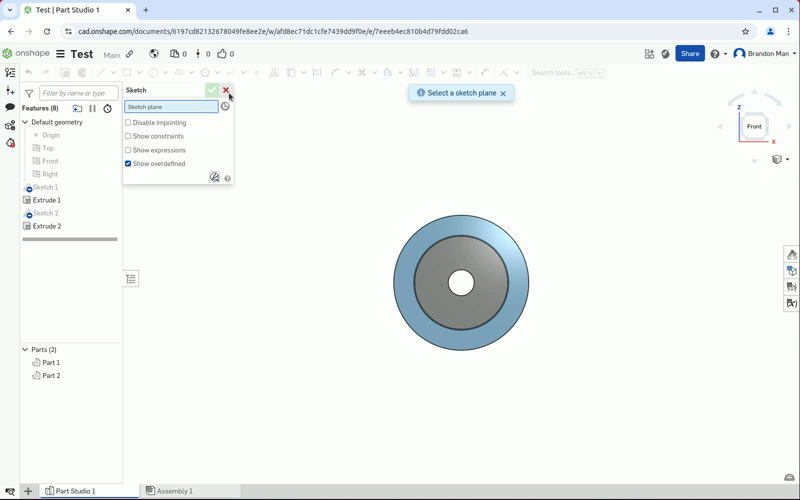
mouse_move(73, 163)
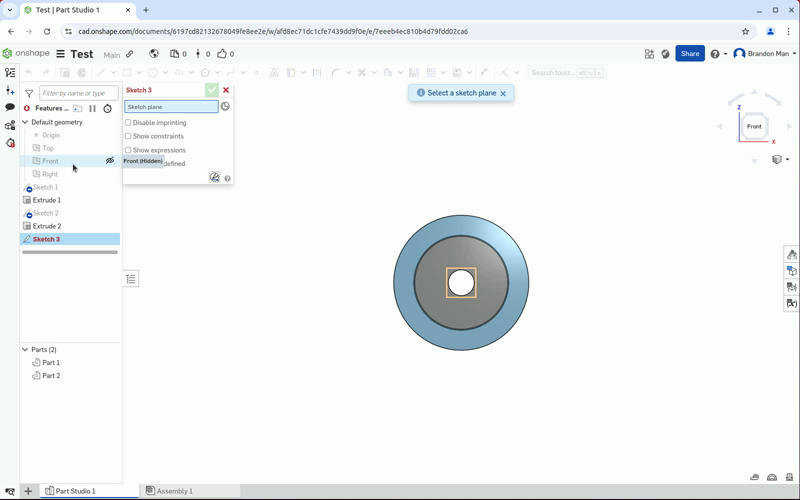
click(73, 163)
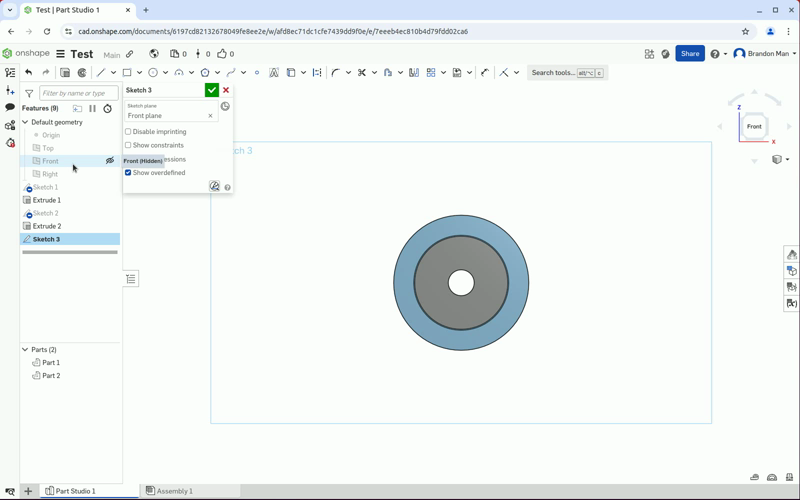
mouse_move(73, 352)
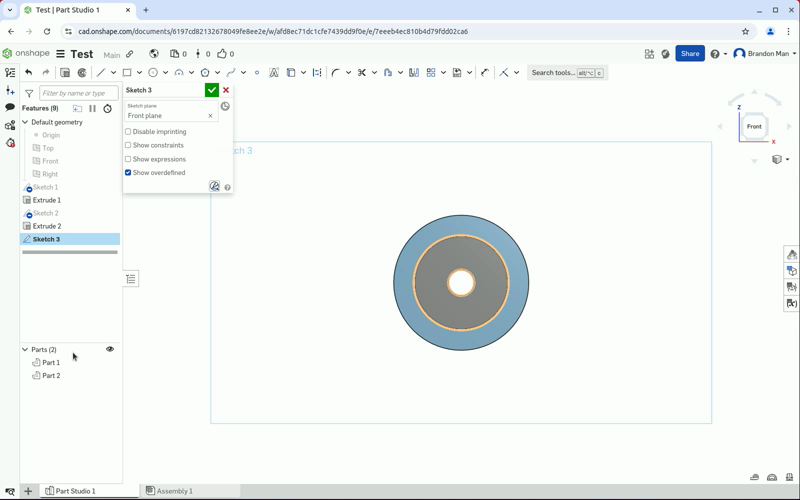
key(y)
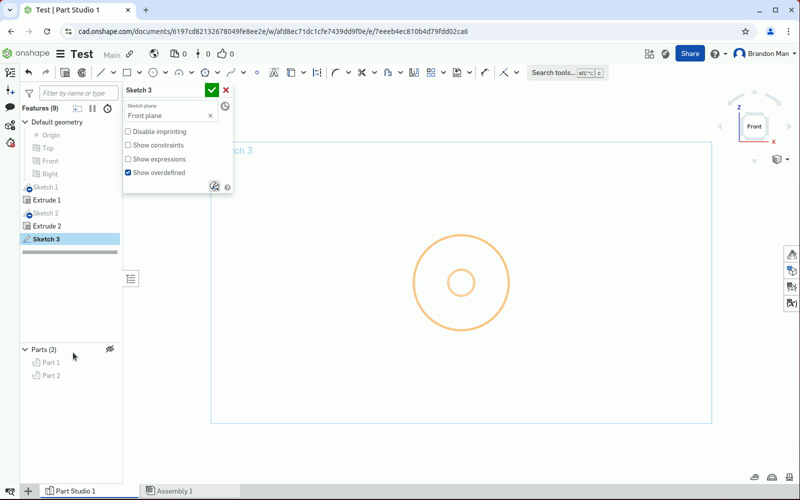
key(c)
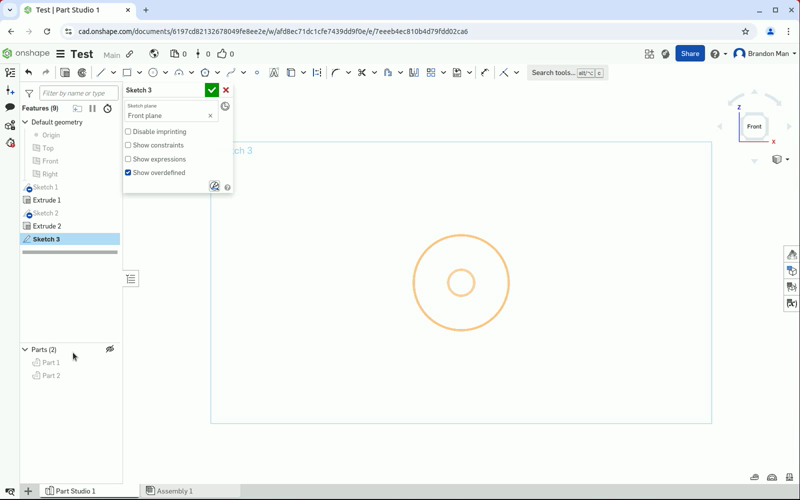
key_down(shift)
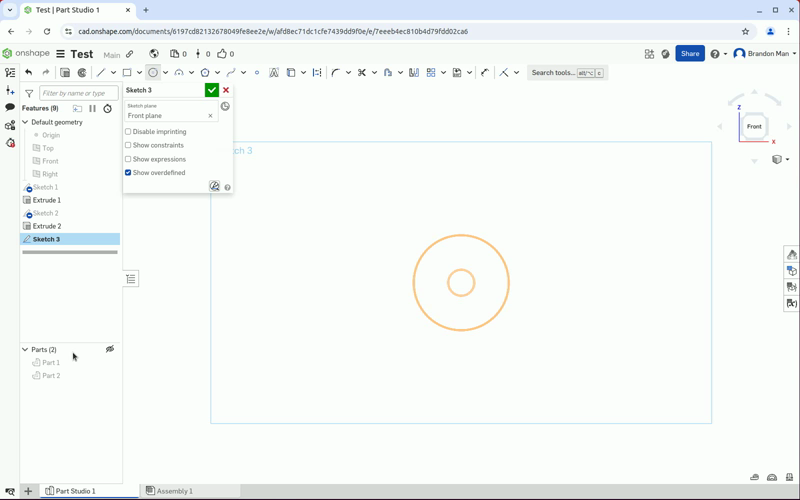
mouse_move(461, 282)
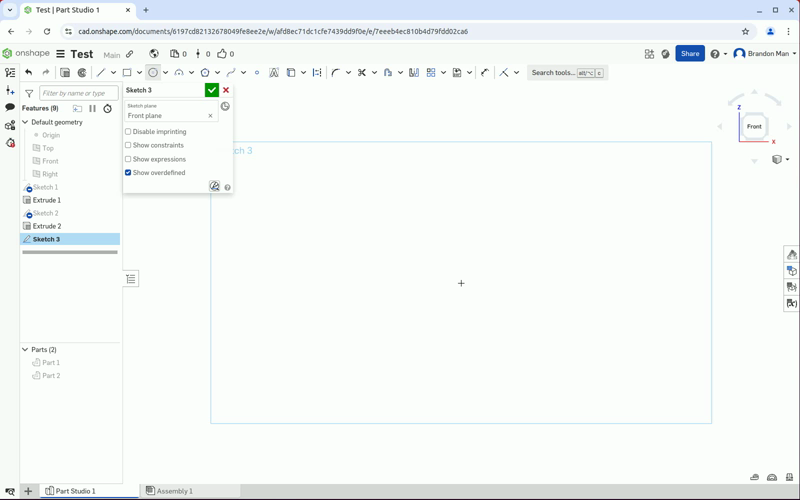
click(461, 282)
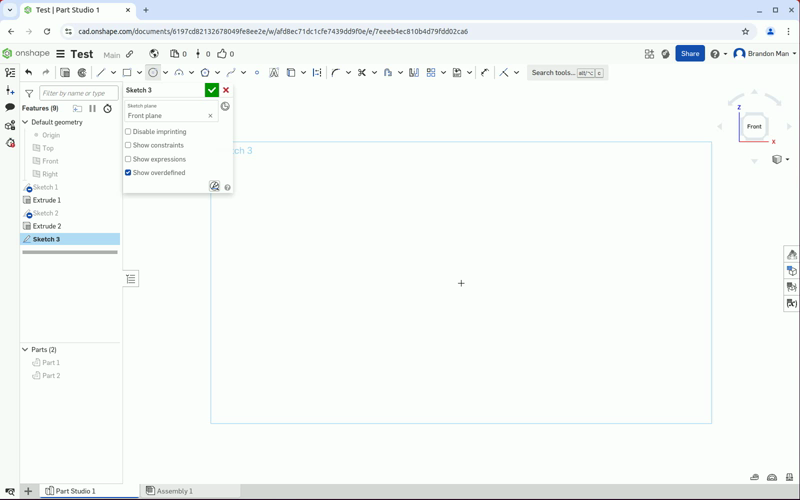
key_up(shift)
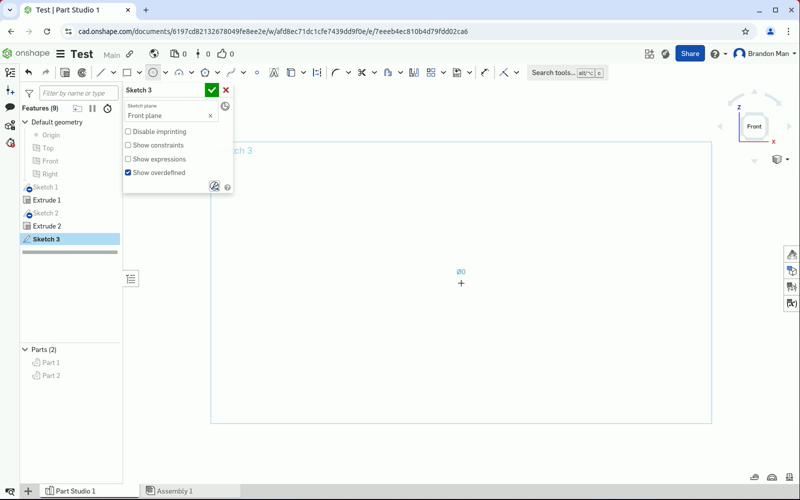
mouse_move(508, 282)
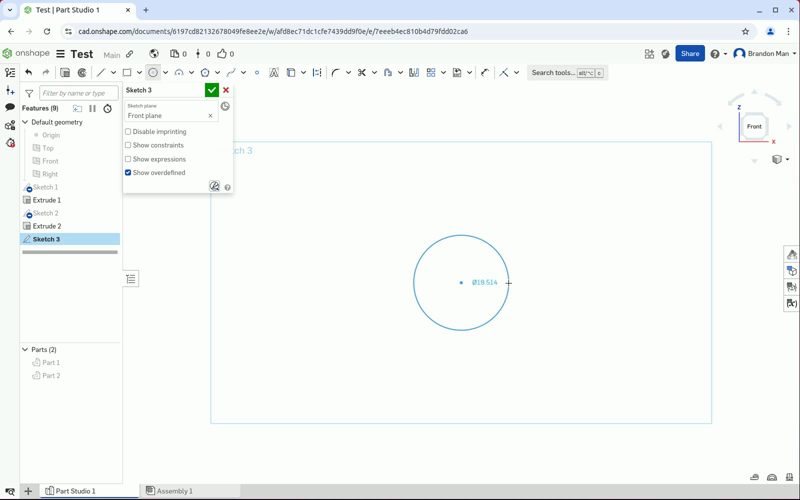
click(508, 282)
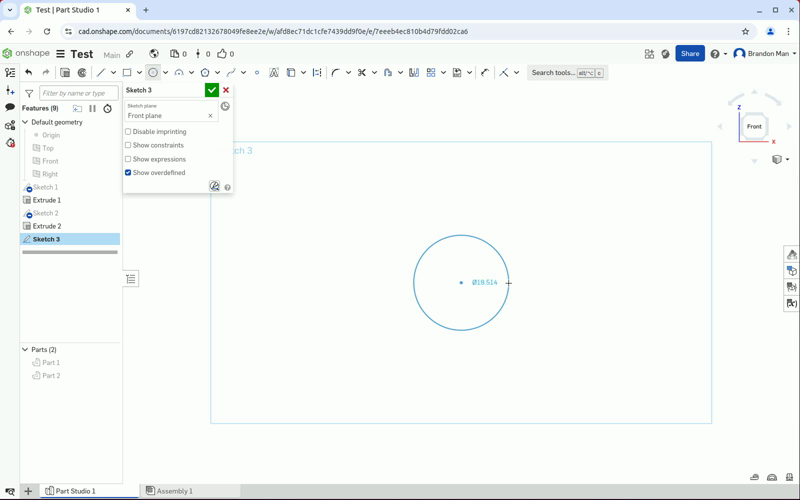
key(esc)
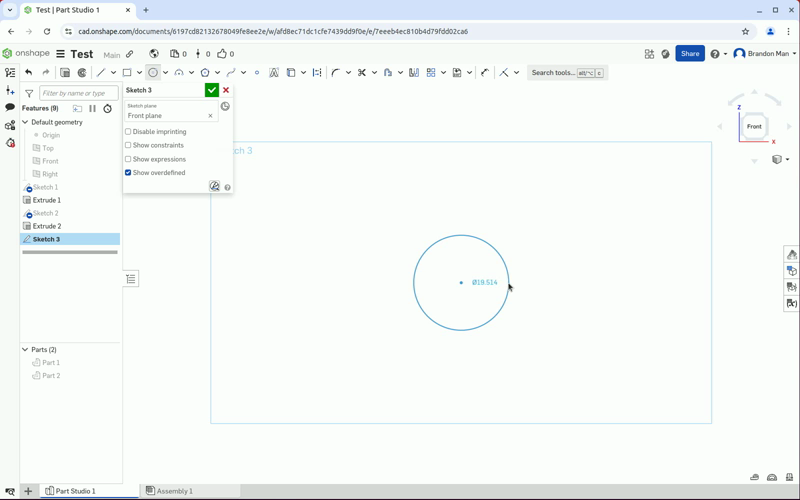
key(c)
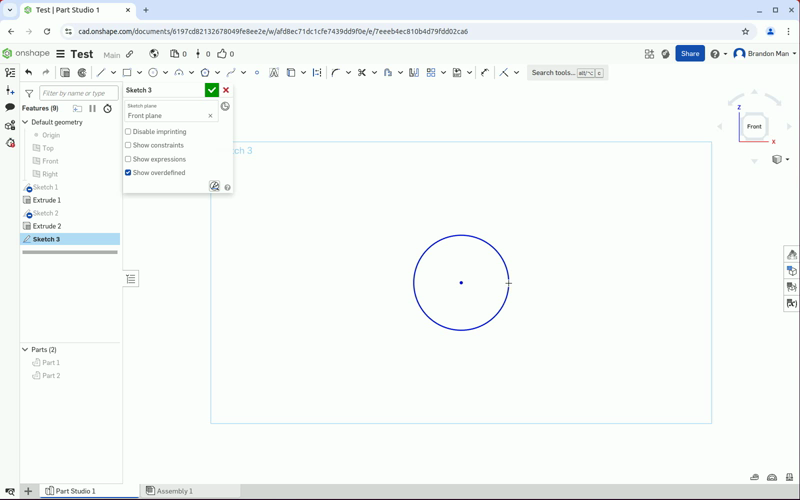
key_down(shift)
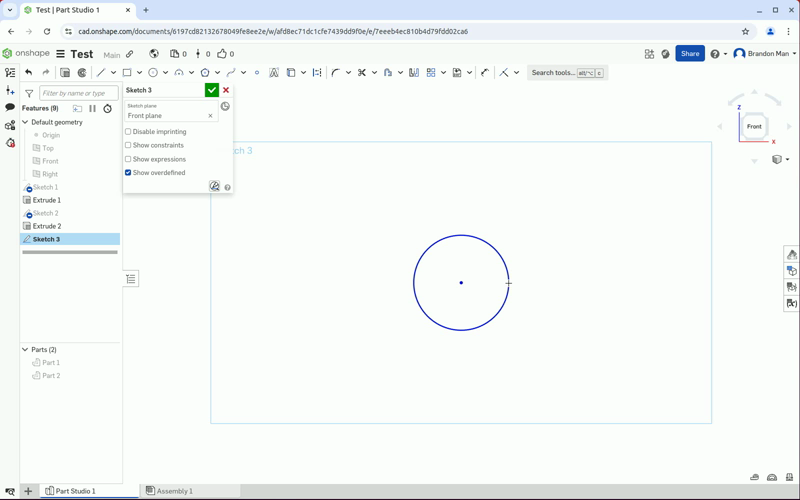
mouse_move(461, 282)
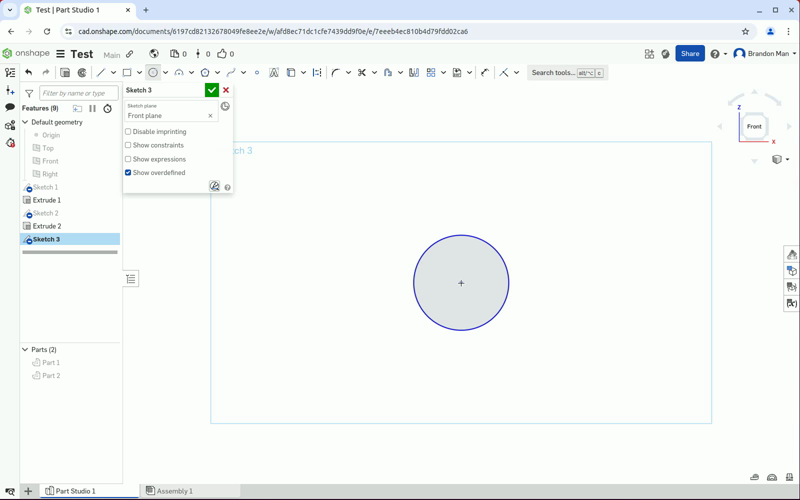
click(461, 282)
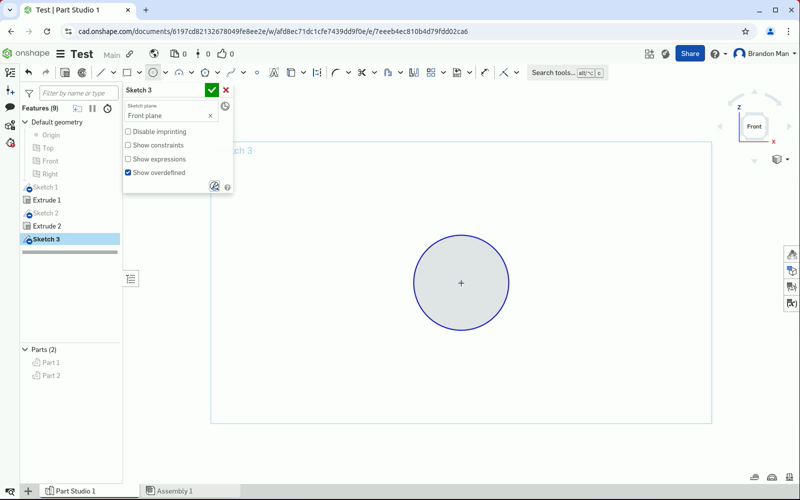
key_up(shift)
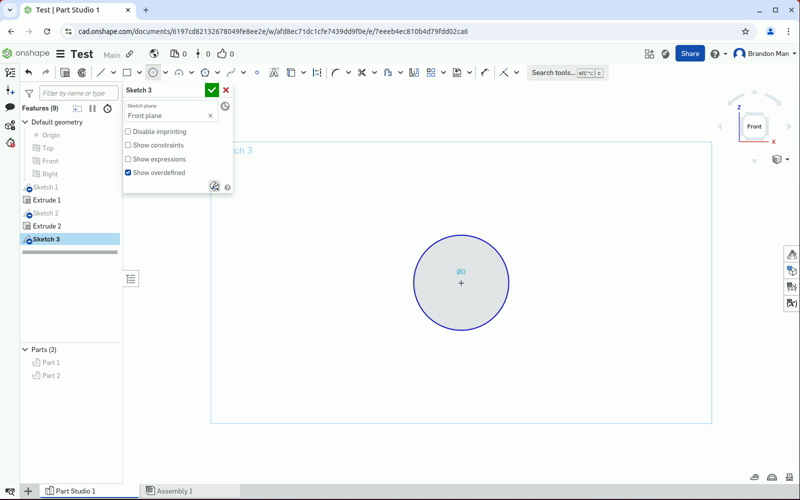
mouse_move(474, 282)
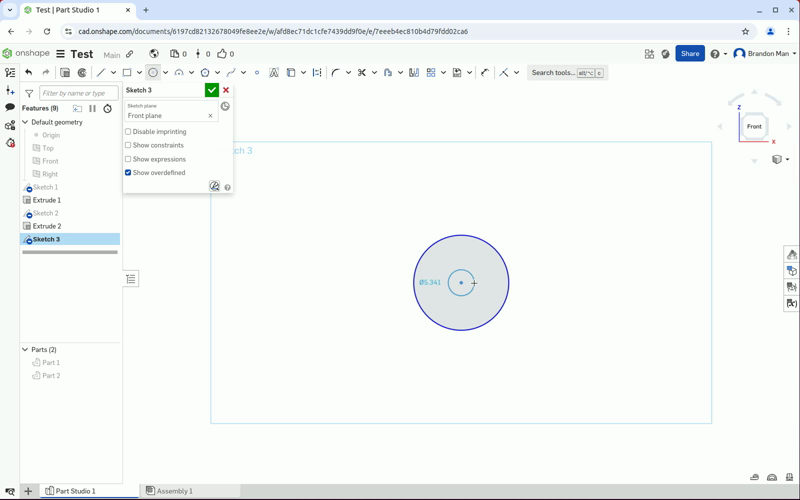
click(474, 282)
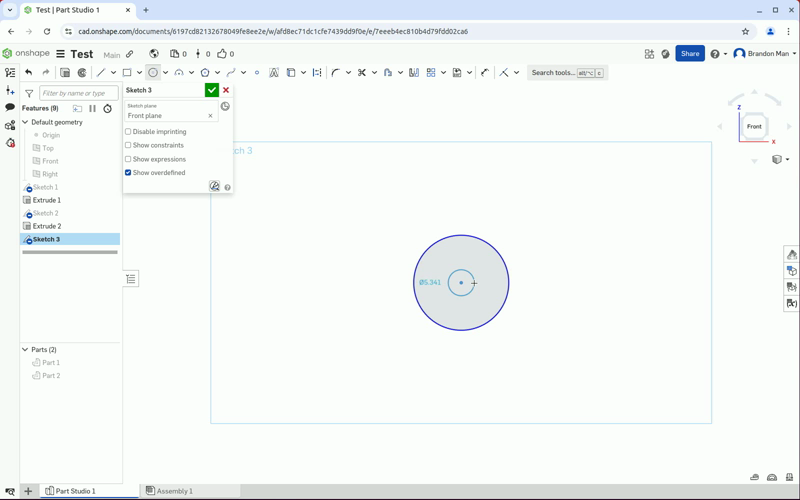
key(esc)
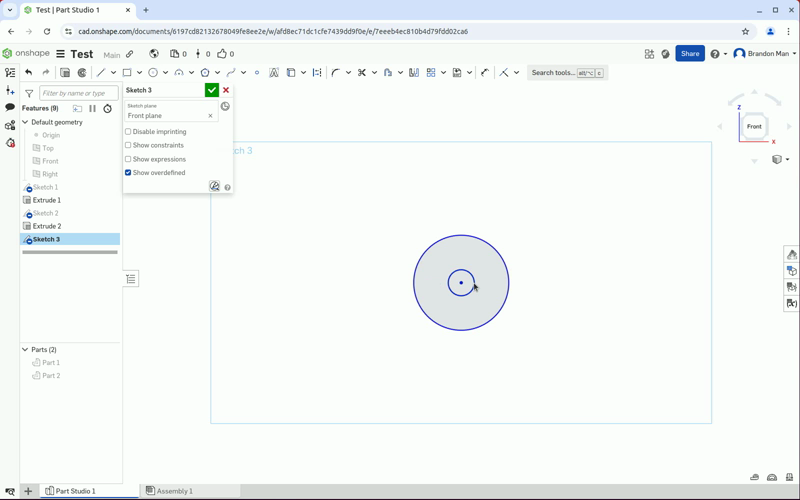
mouse_move(491, 299)
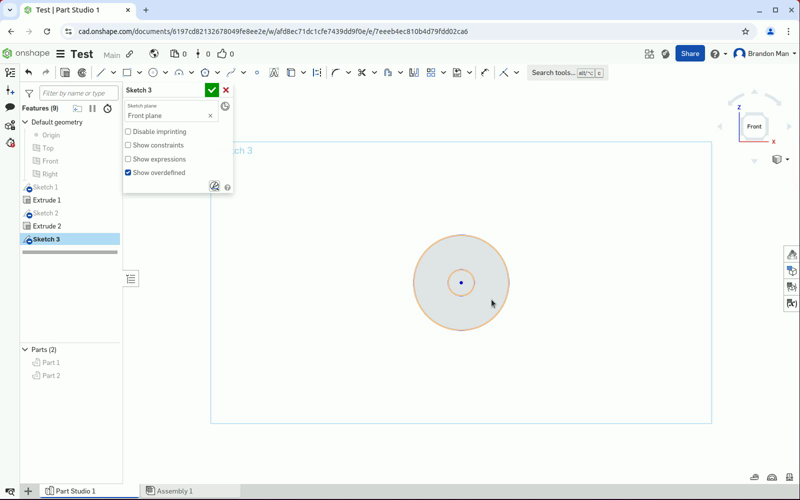
click(491, 299)
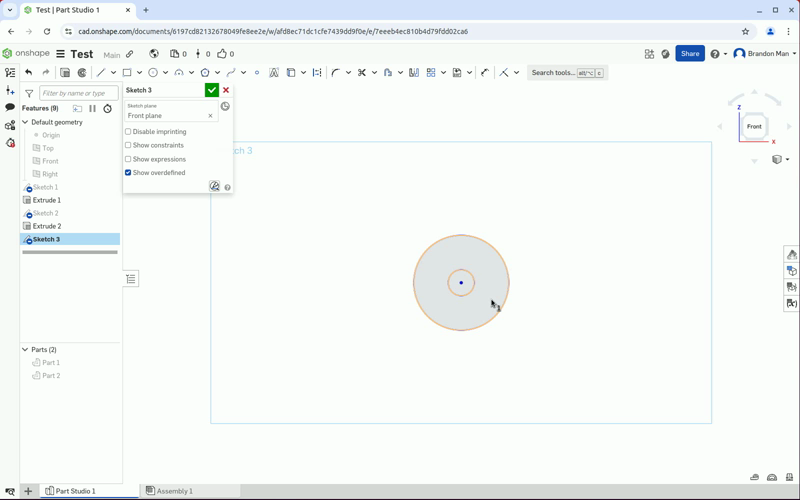
mouse_move(73, 352)
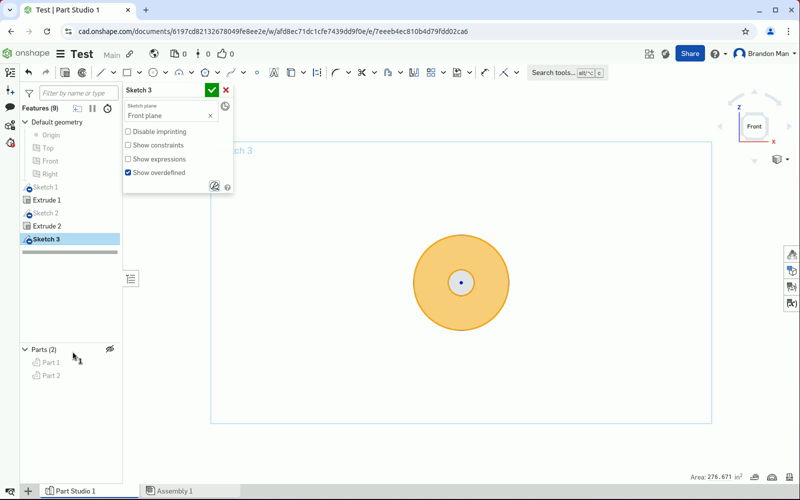
key(shift+y)
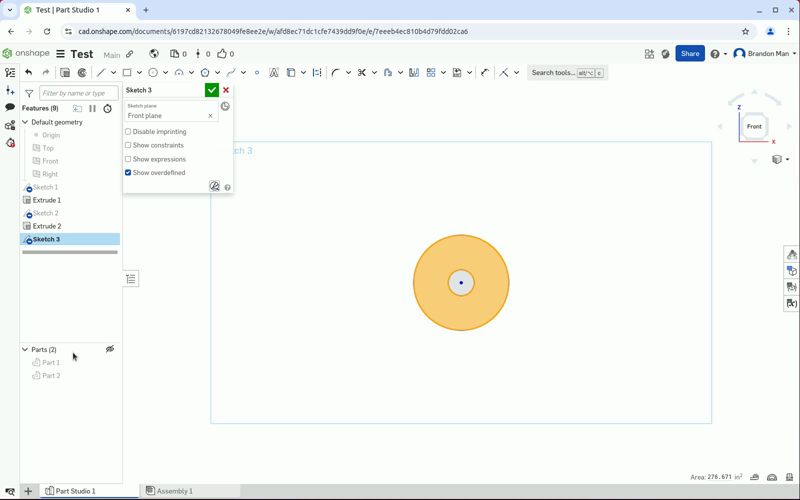
key(shift+e)
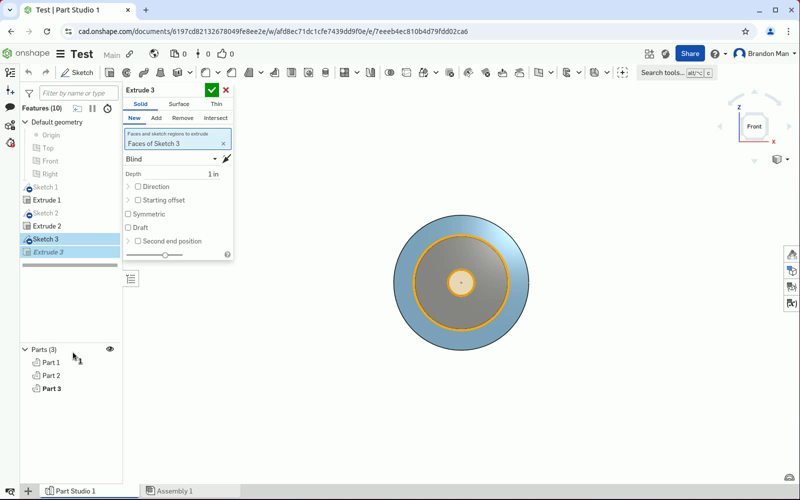
mouse_move(143, 106)
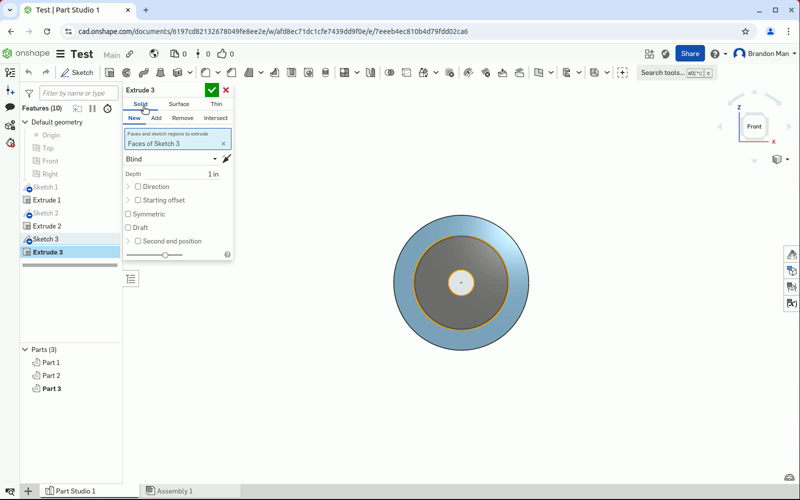
click(143, 106)
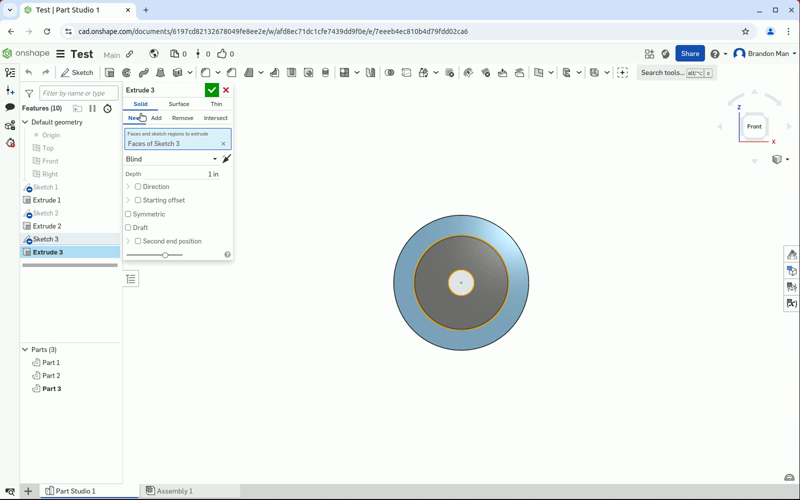
mouse_move(137, 120)
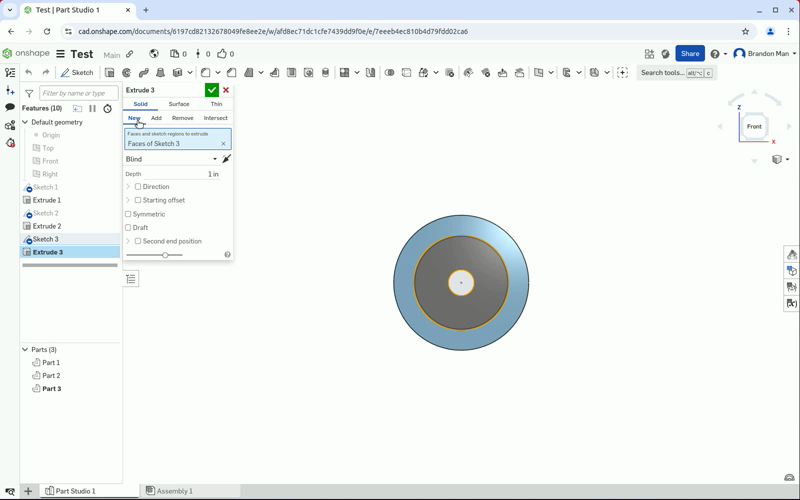
click(137, 120)
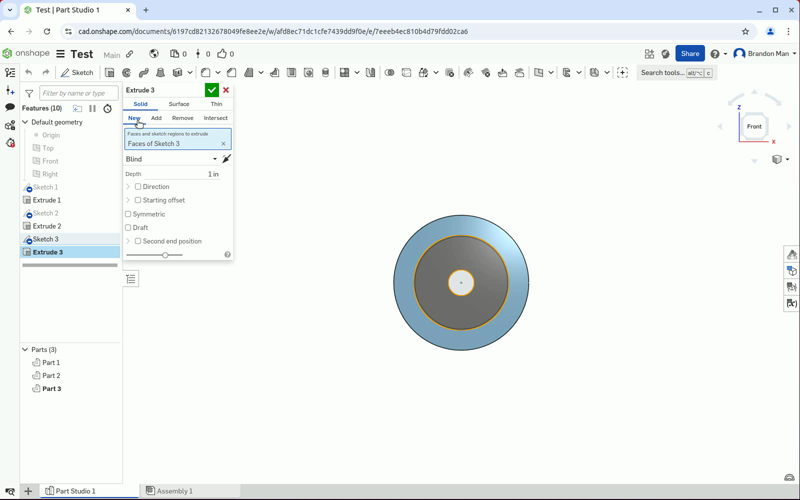
key(tab, 4)
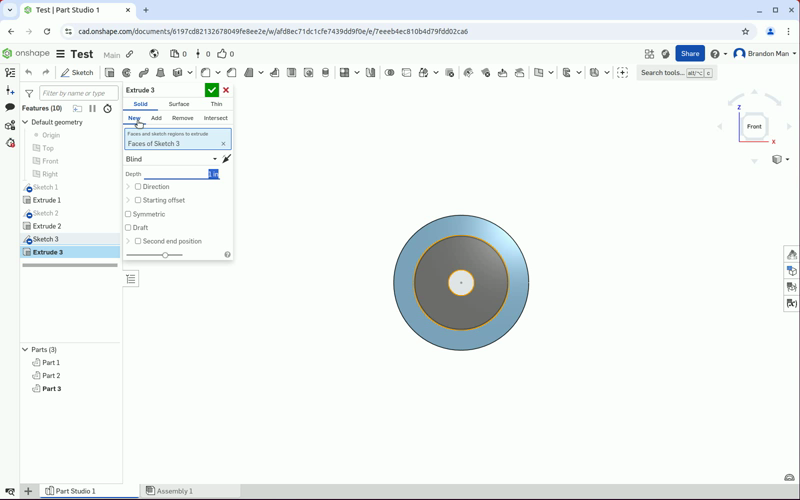
text(23.108)
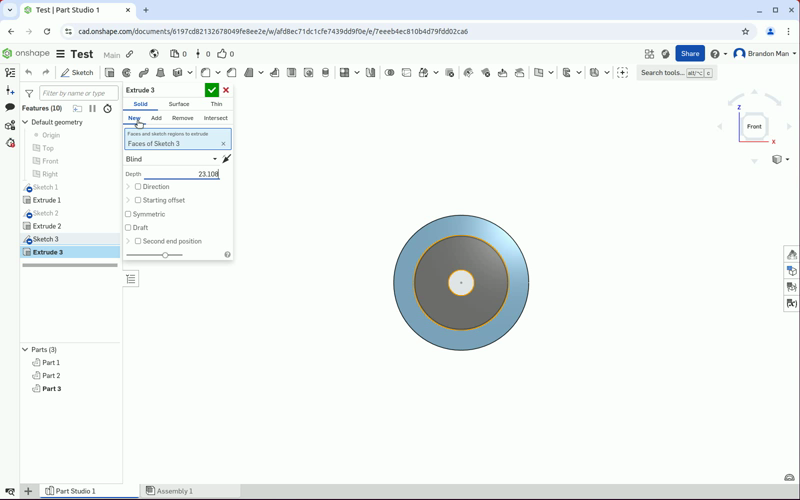
key(enter)
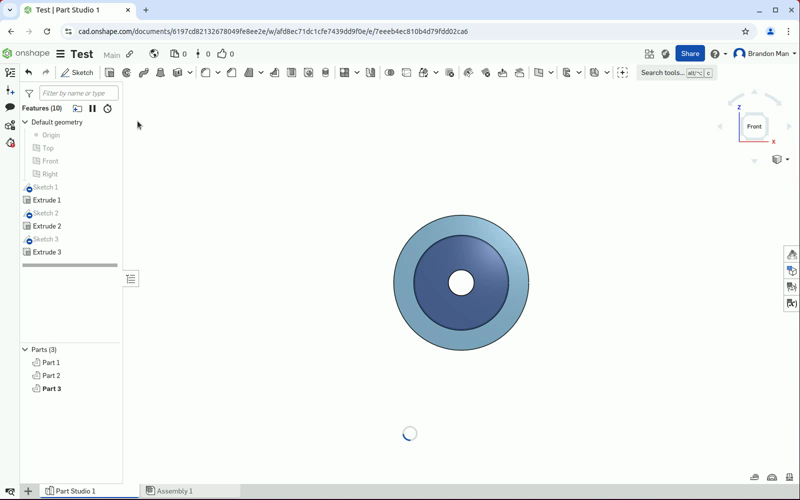
key(shift+h)
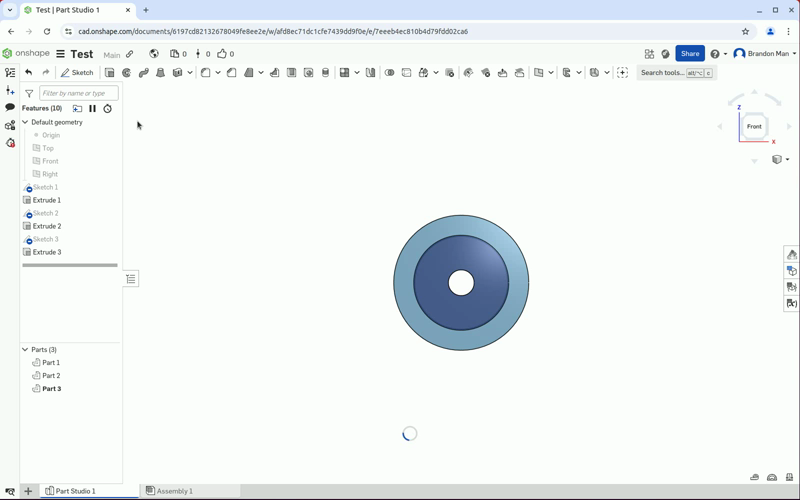
key(shift+h)
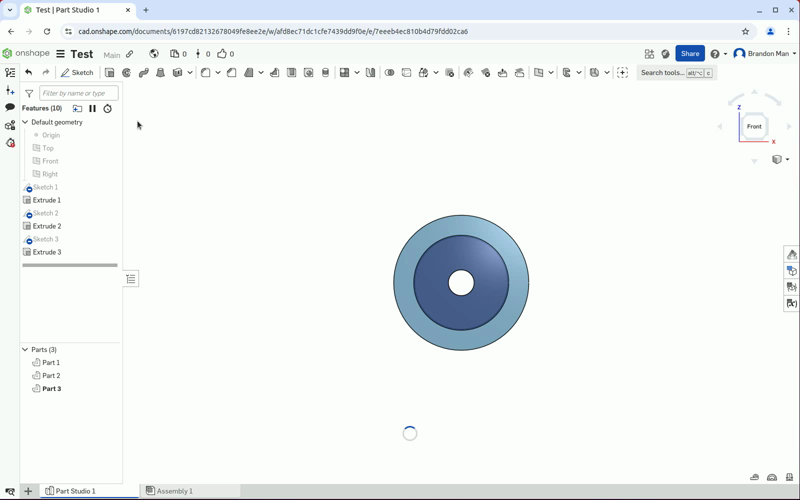
key(shift+7)
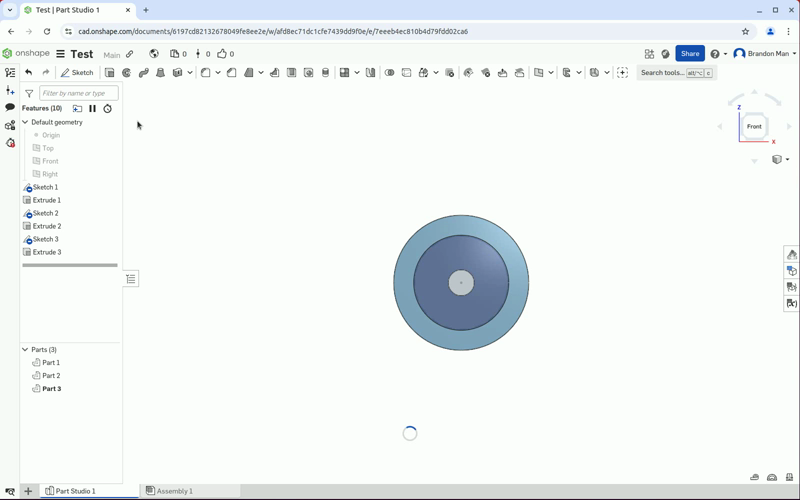
key(left, 2)
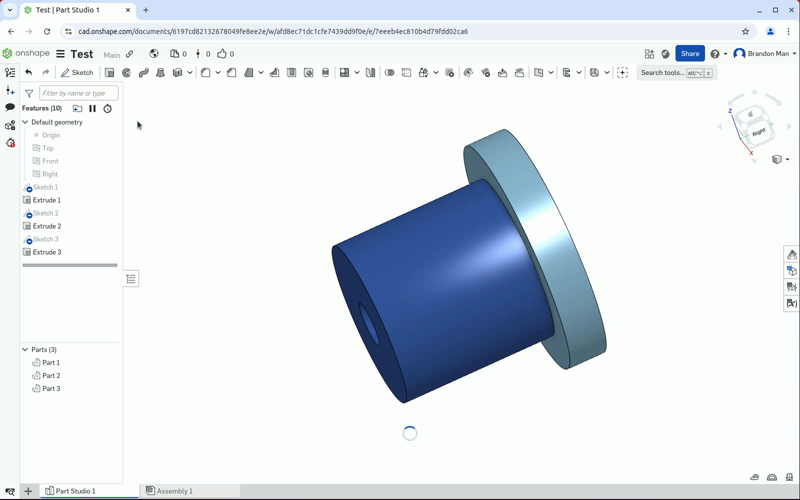
key(down, 2)
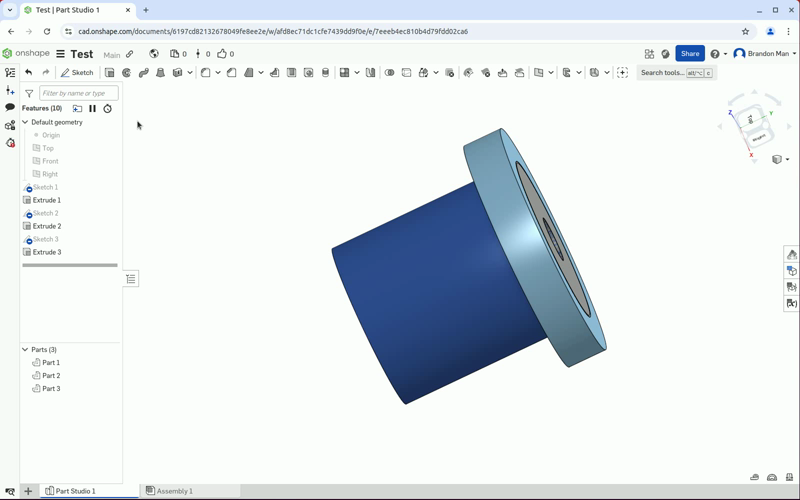
key(up, 2)
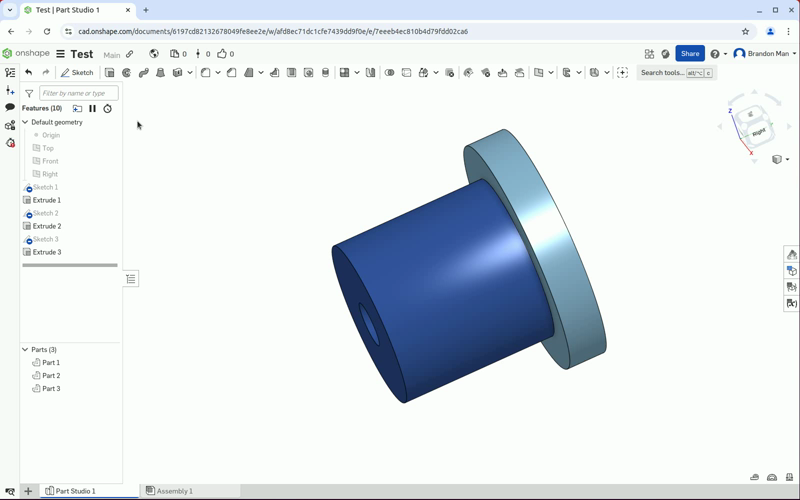
key(right, 2)
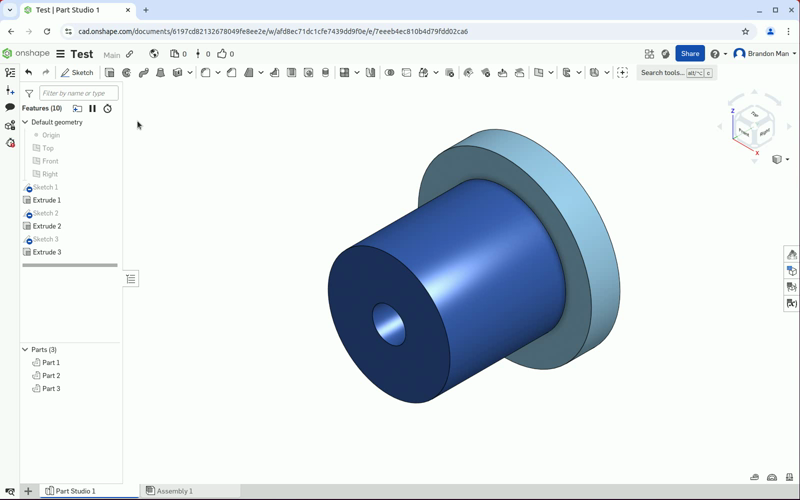
mouse_move(73, 189)
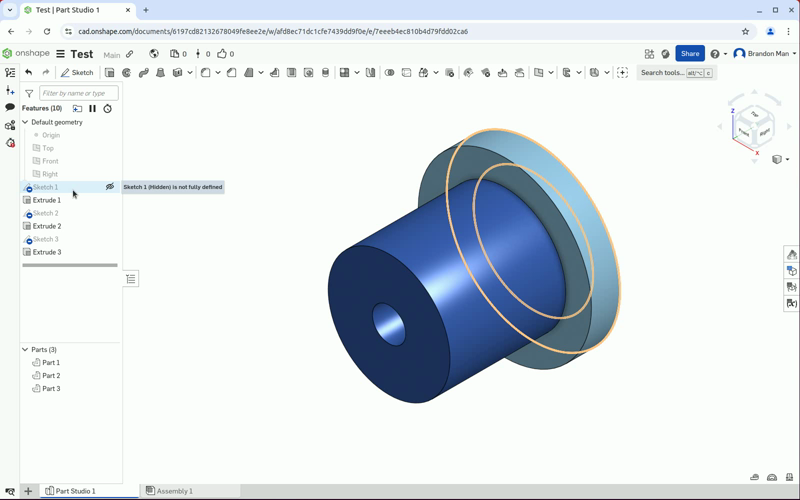
click(73, 189)